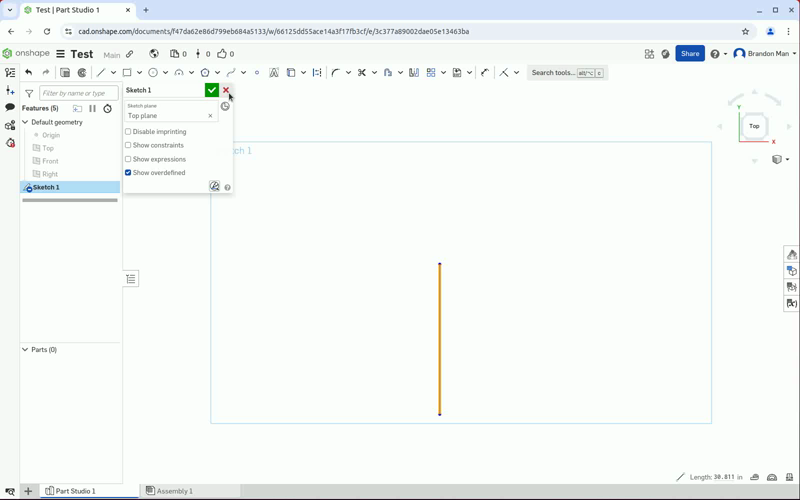
key(shift+h)
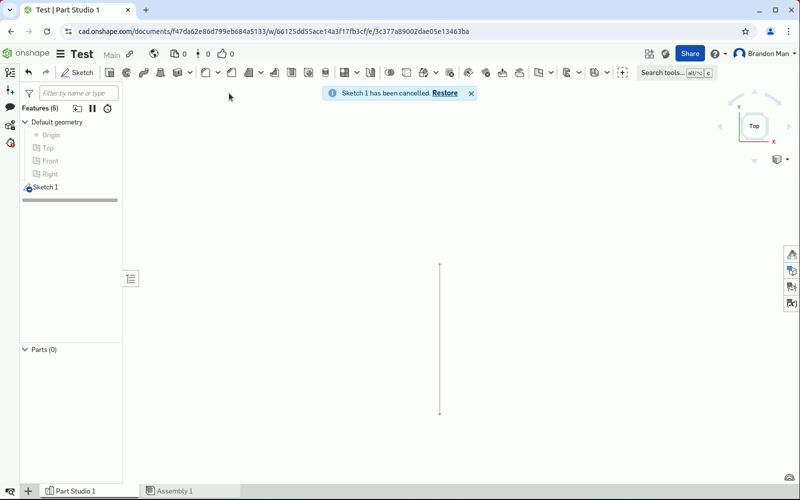
mouse_move(73, 352)
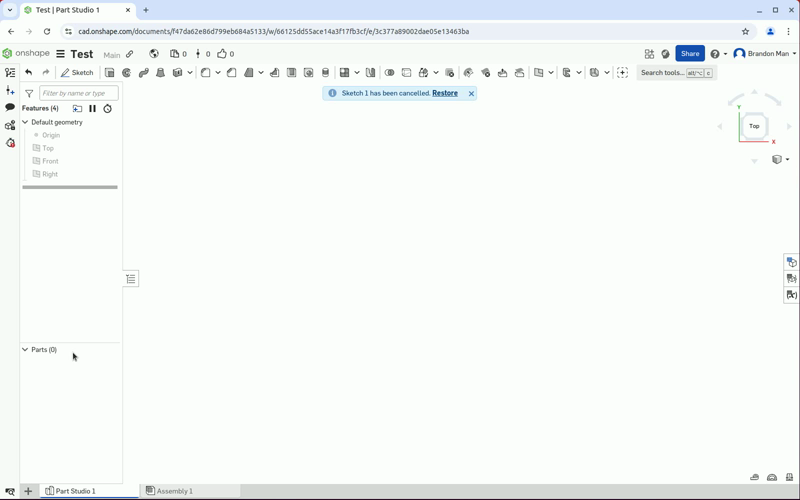
key(y)
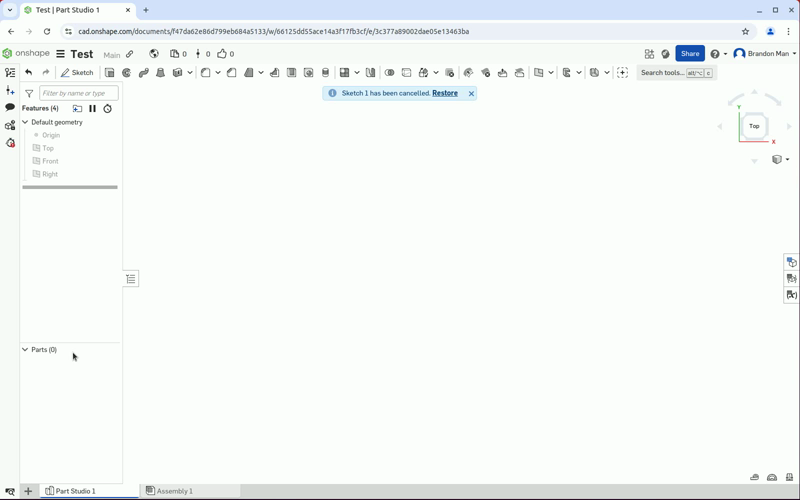
key(shift+p)
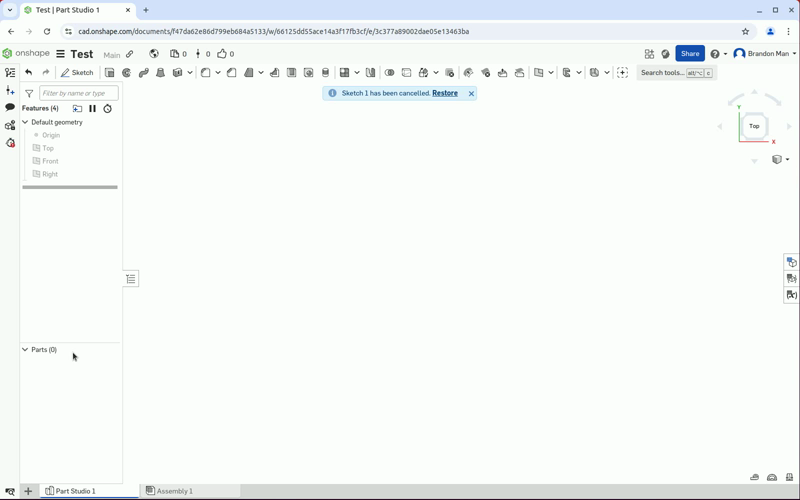
key(space)
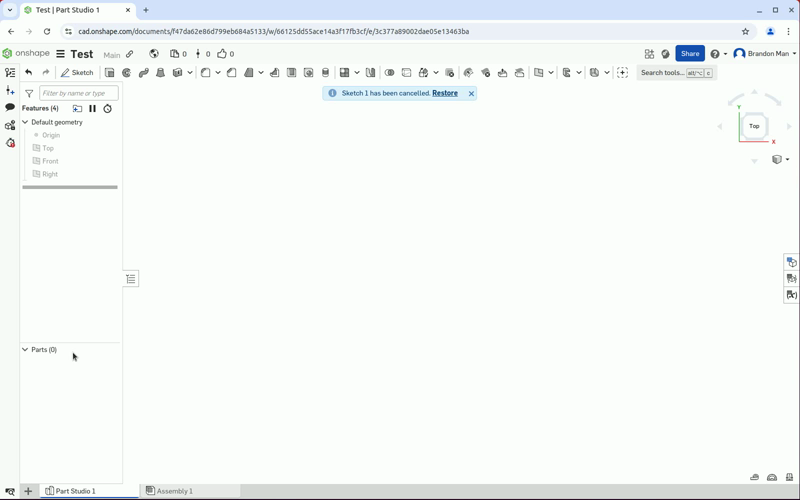
key_down(shift)
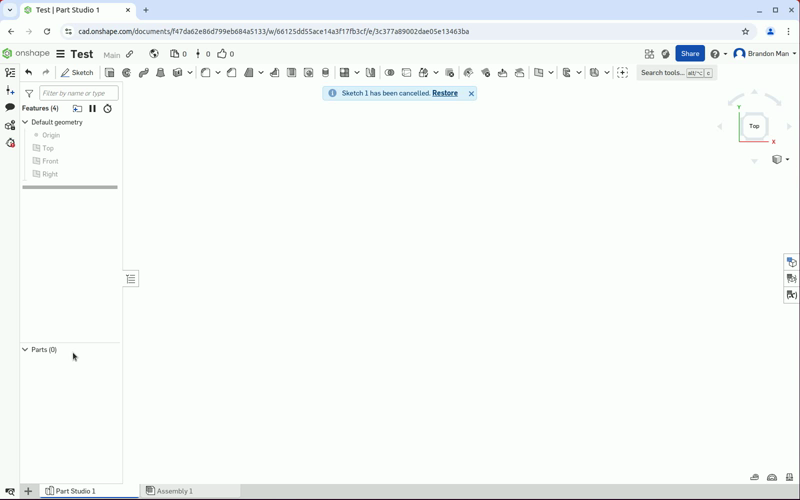
key(up)
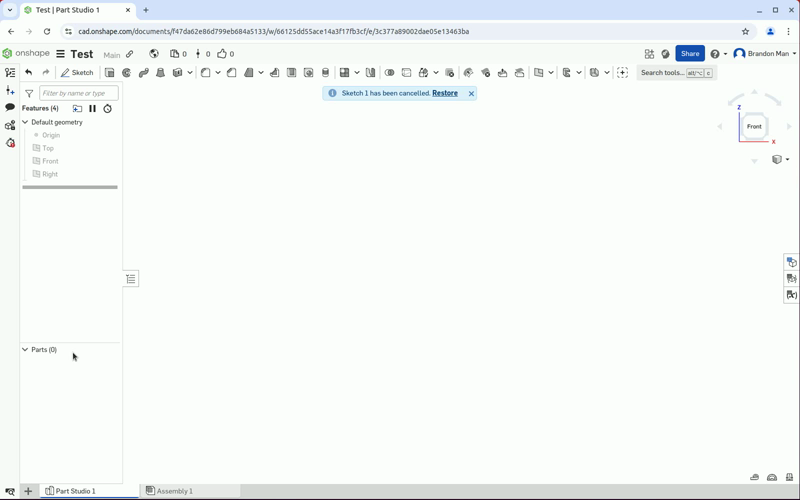
key_up(shift)
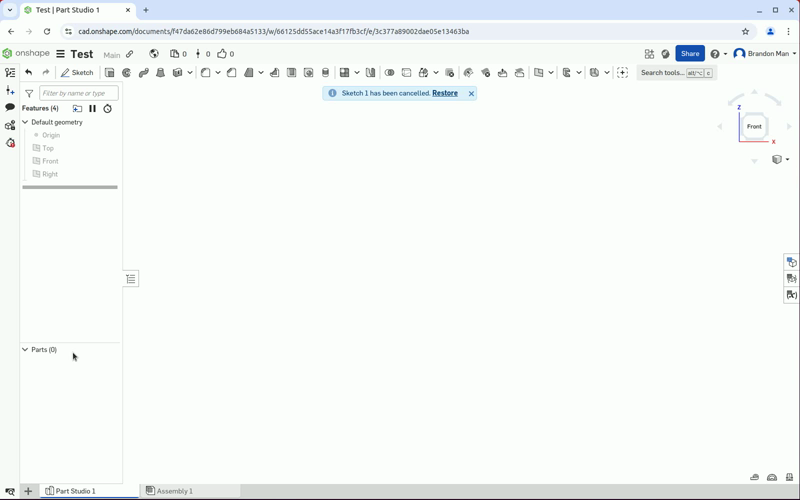
mouse_move(73, 352)
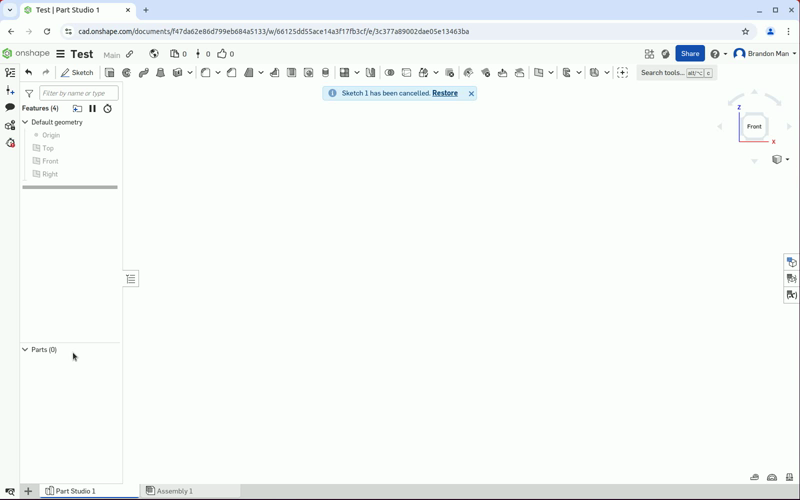
key(shift+y)
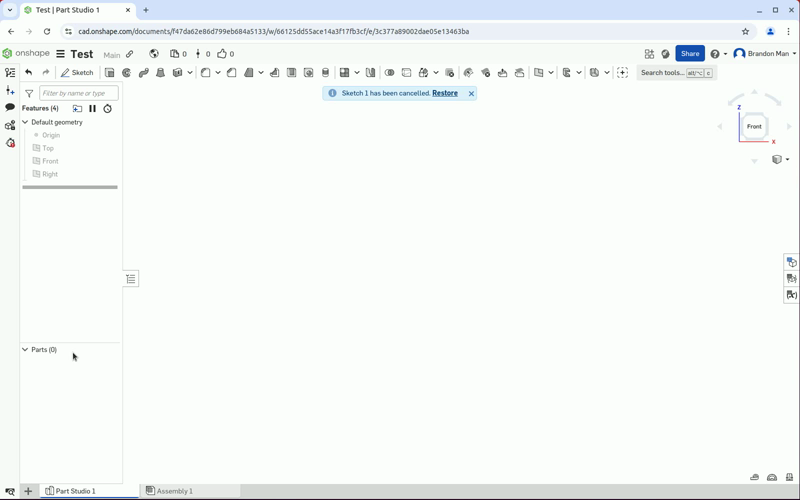
key(shift+s)
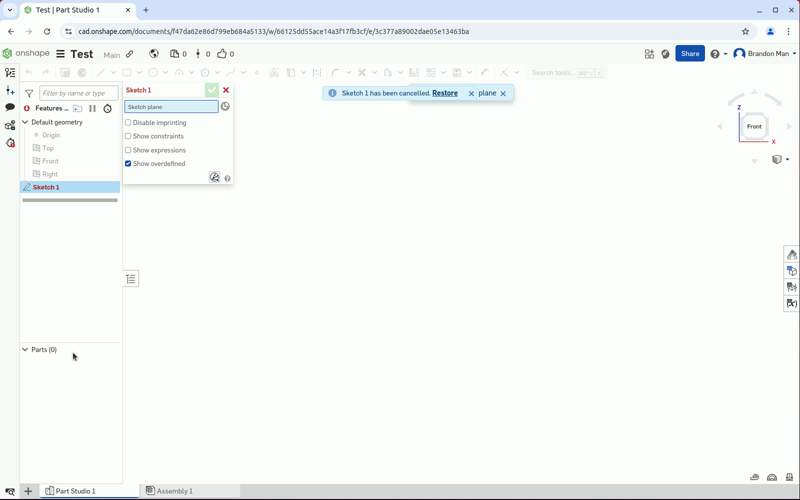
mouse_move(73, 163)
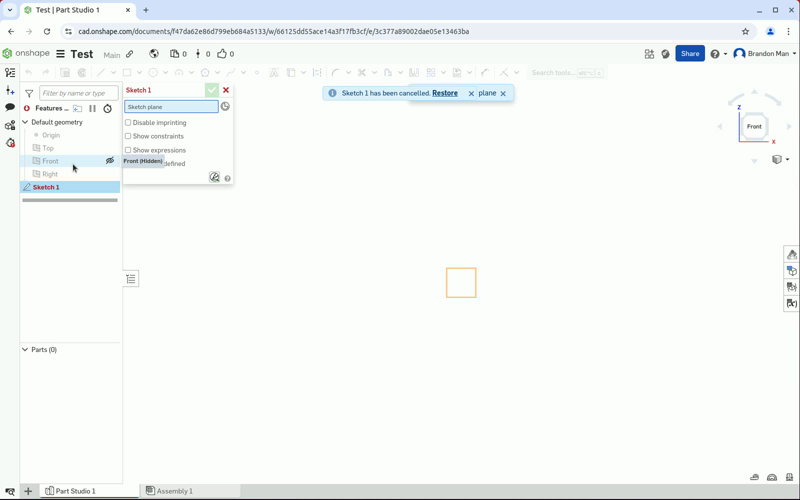
click(73, 163)
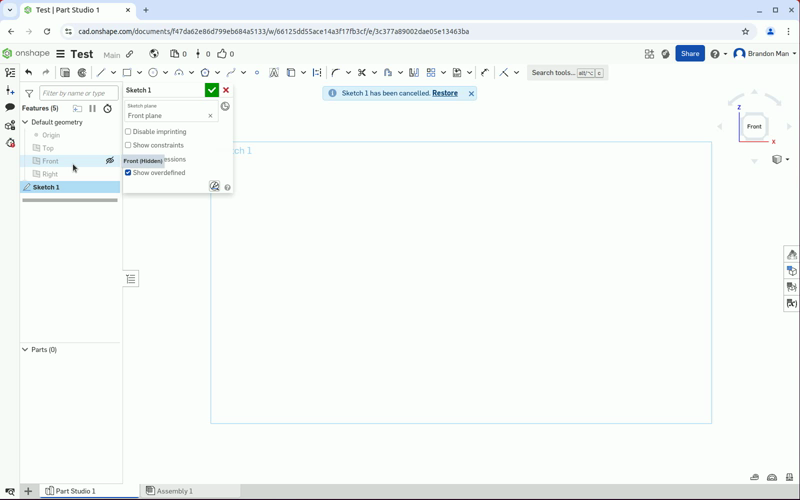
mouse_move(73, 352)
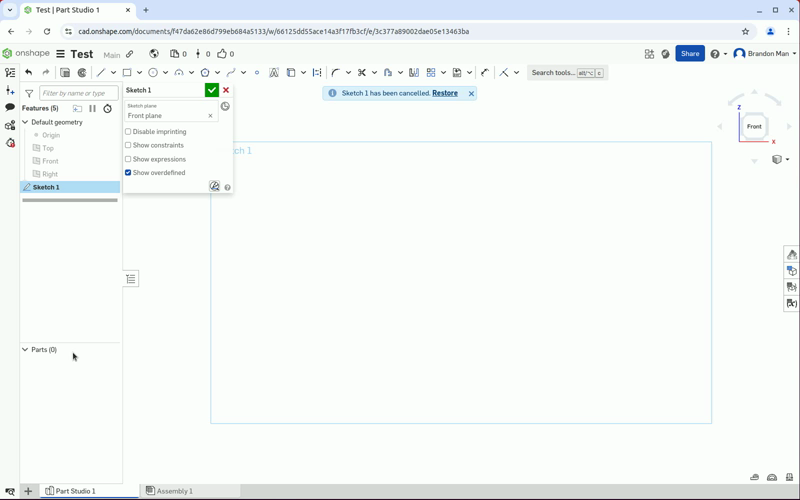
key(y)
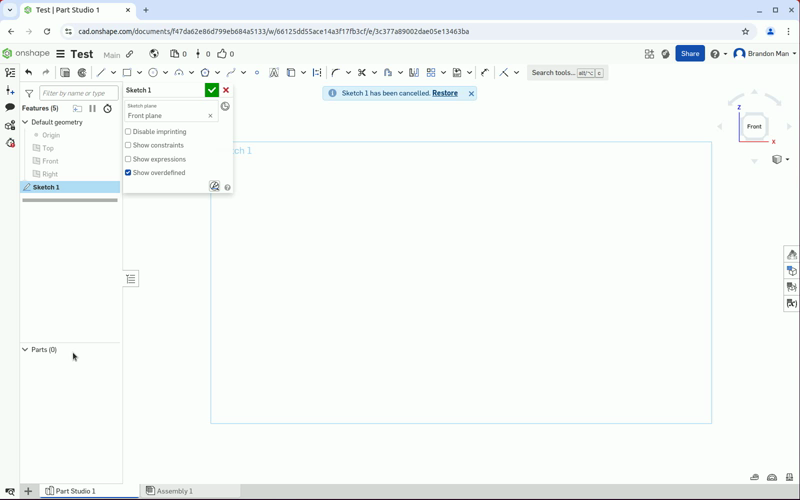
key(l)
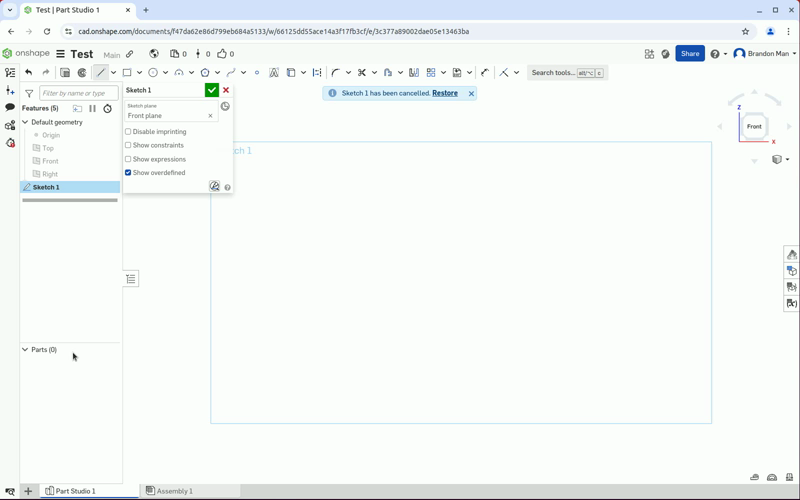
key_down(shift)
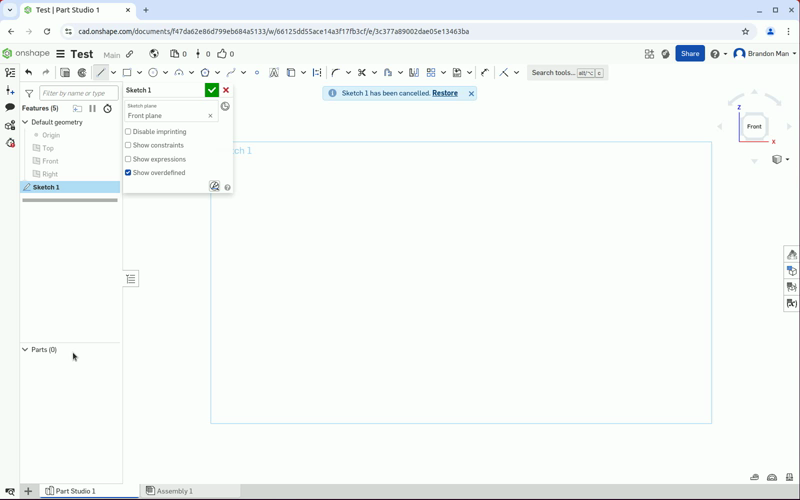
mouse_move(392, 326)
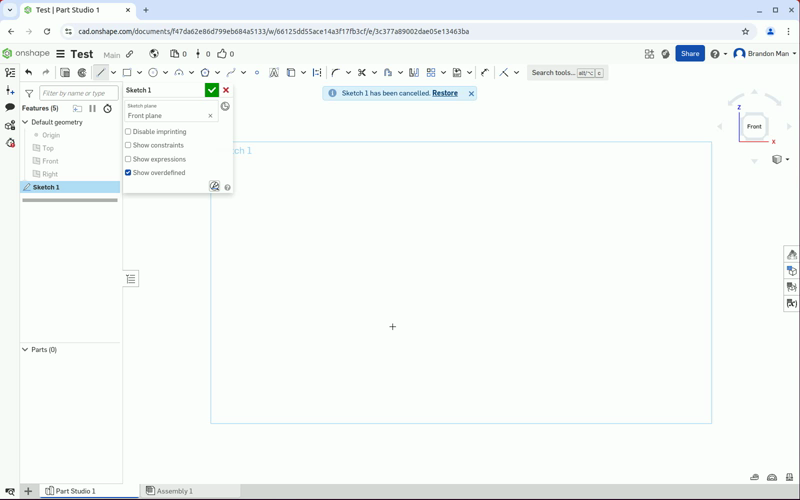
click(392, 326)
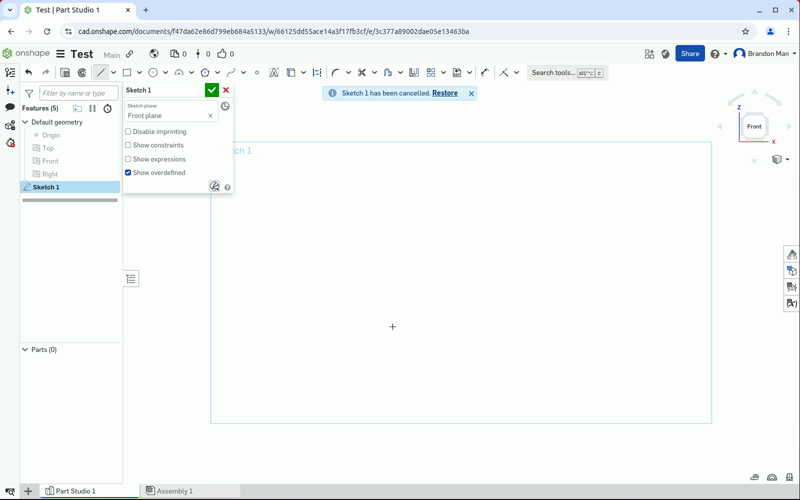
key_up(shift)
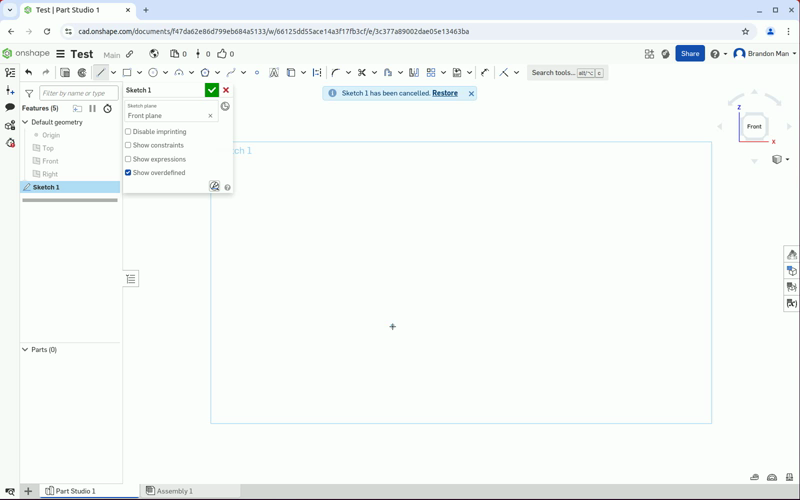
key_down(shift)
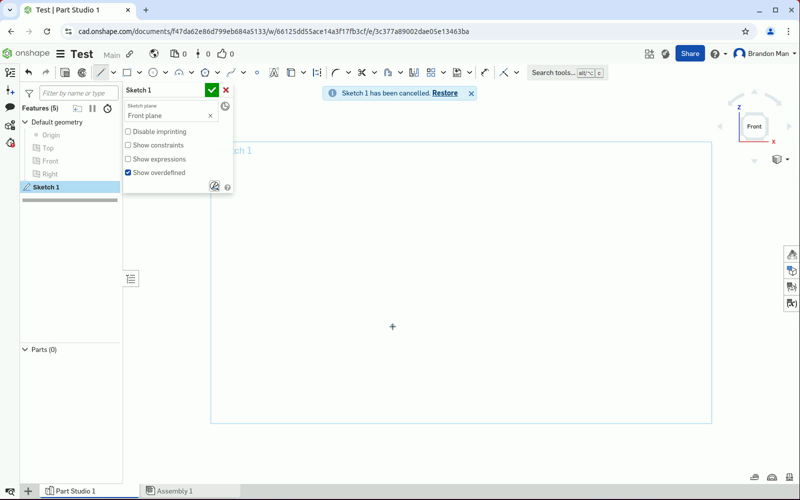
mouse_move(527, 326)
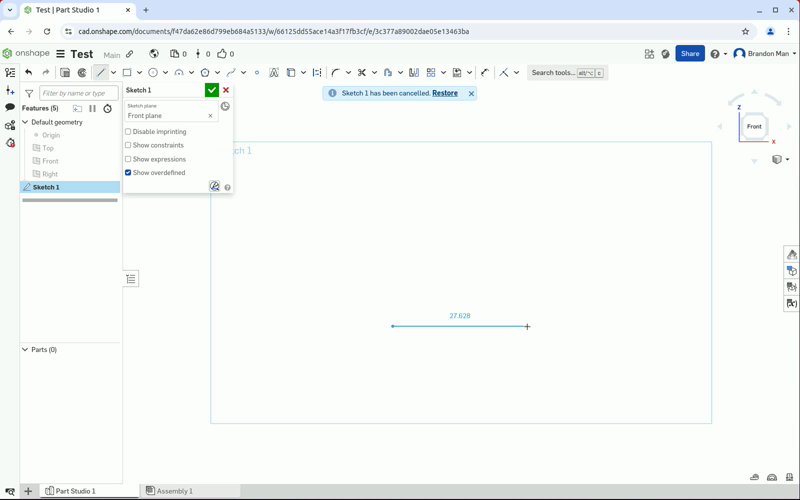
click(527, 326)
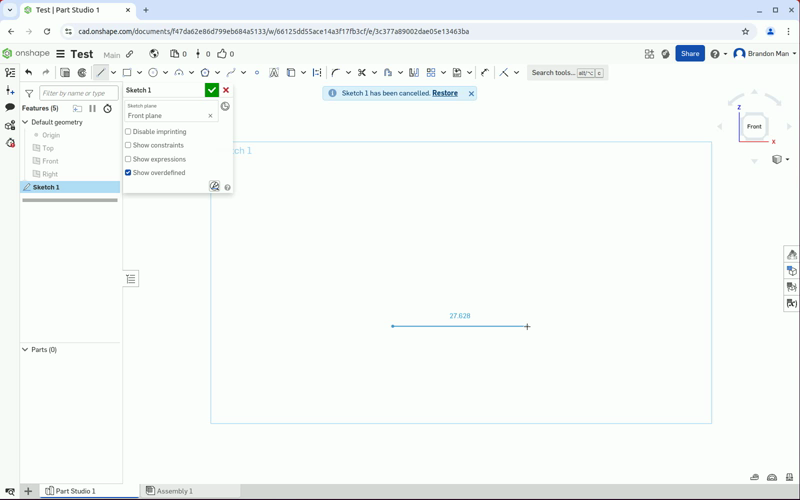
key_up(shift)
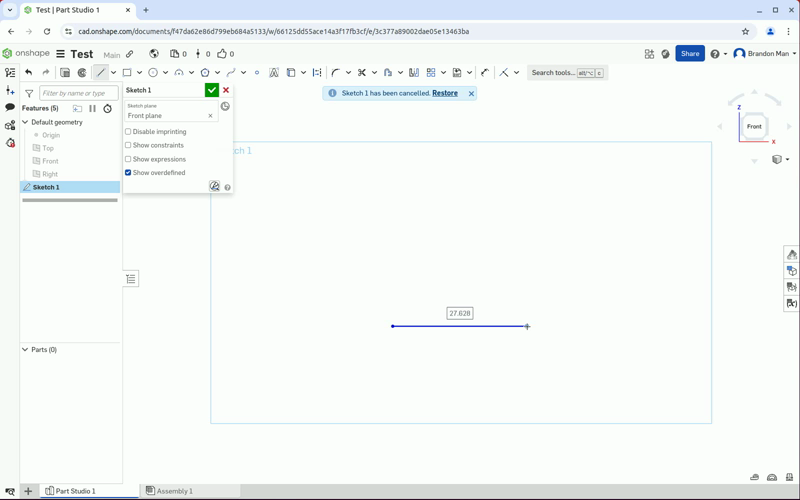
key_down(shift)
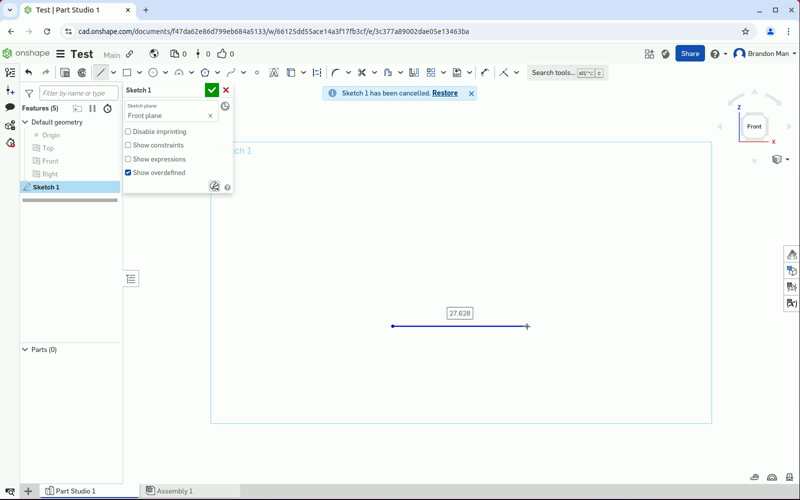
mouse_move(527, 231)
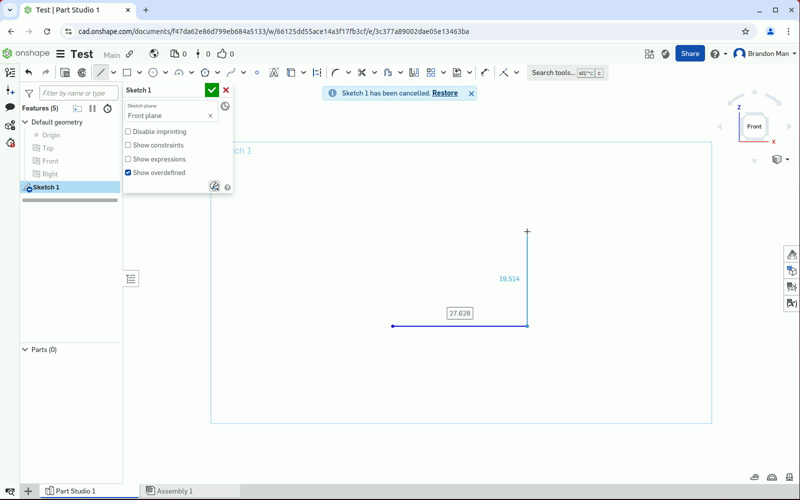
click(527, 231)
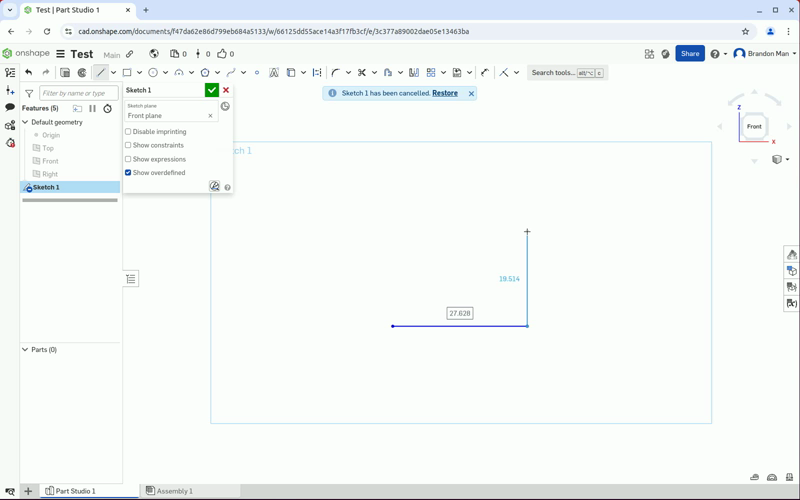
key_up(shift)
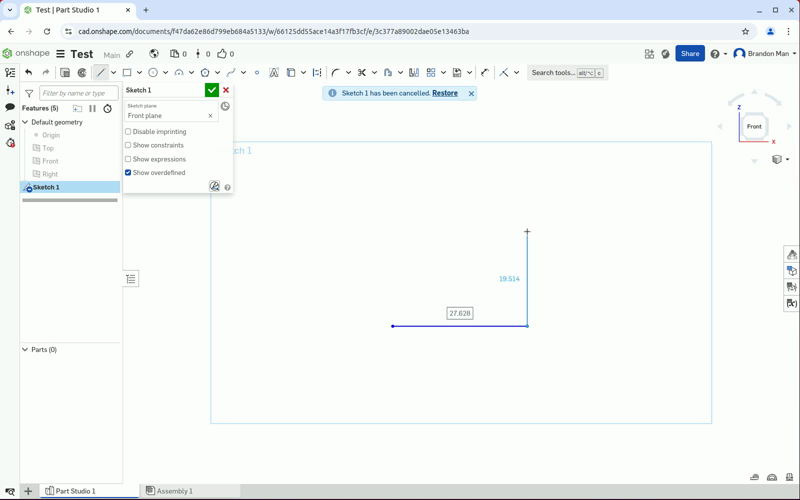
key_down(shift)
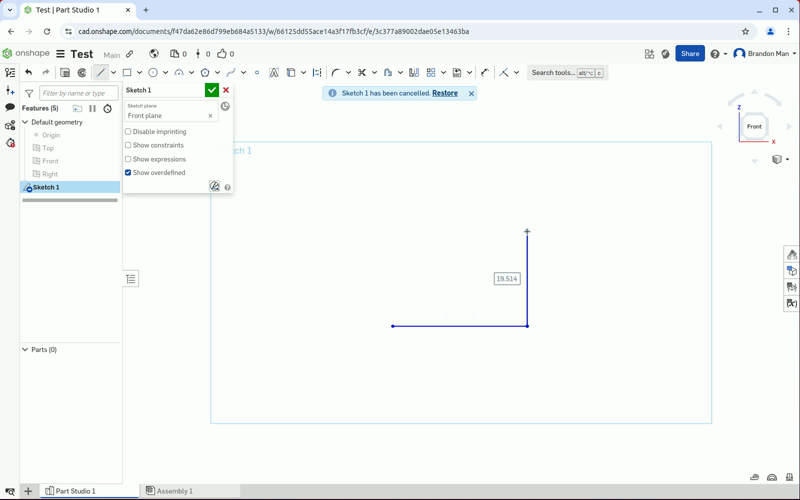
mouse_move(392, 231)
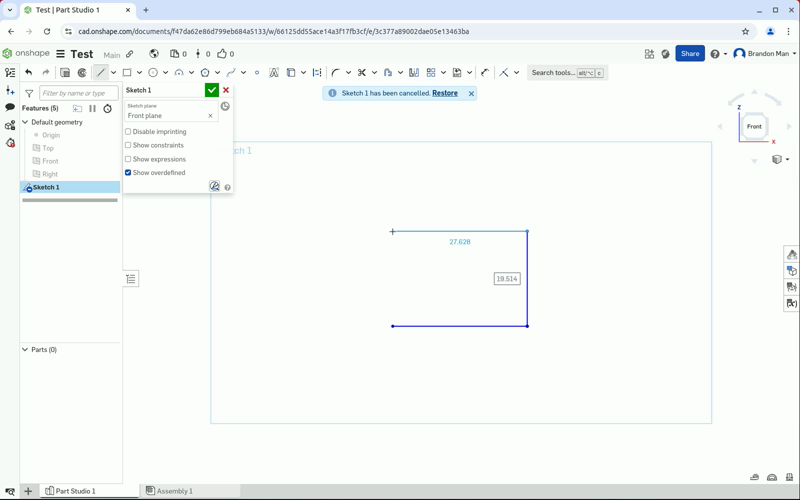
click(392, 231)
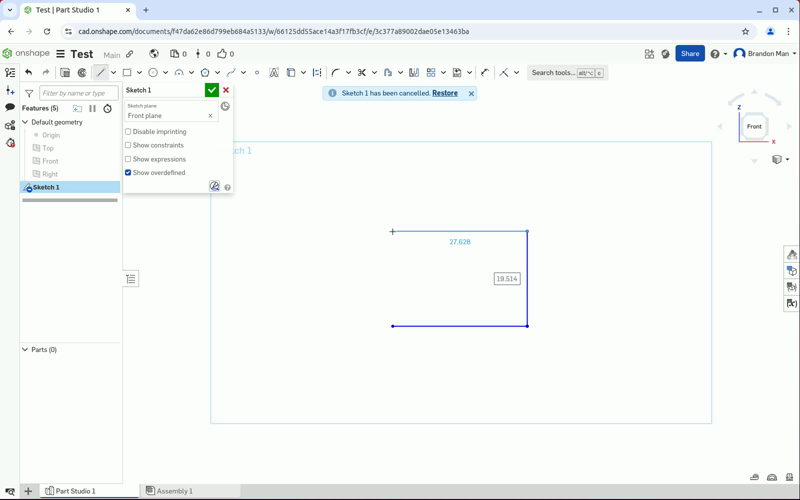
key_up(shift)
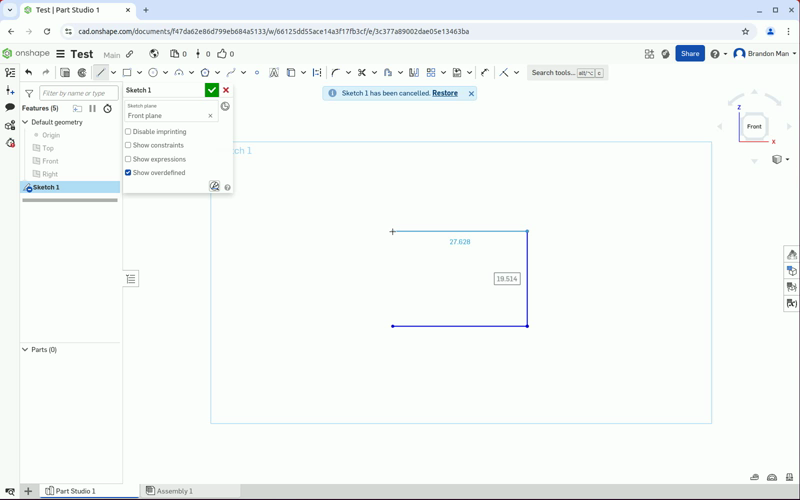
key_down(shift)
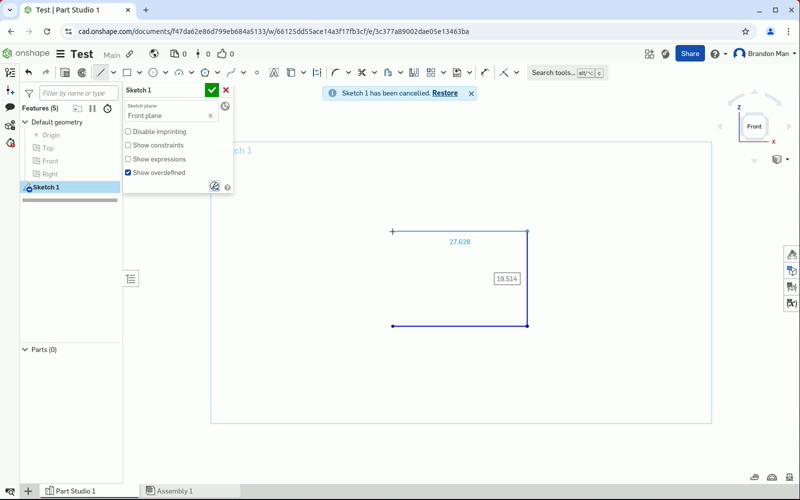
mouse_move(392, 326)
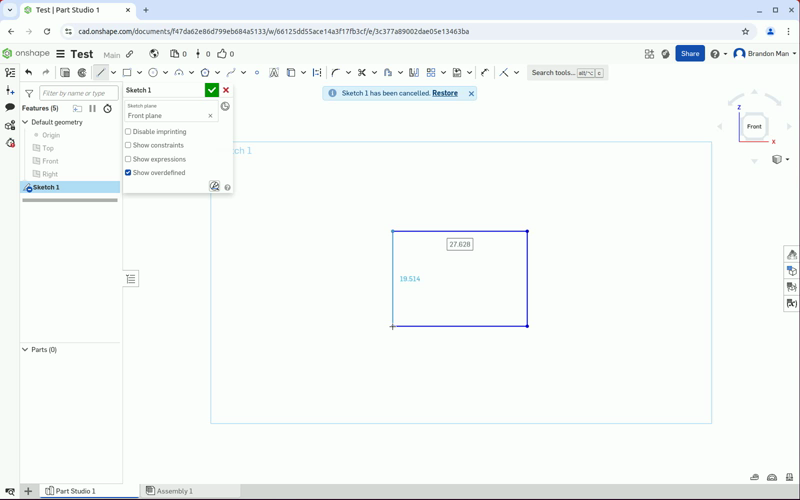
key_up(shift)
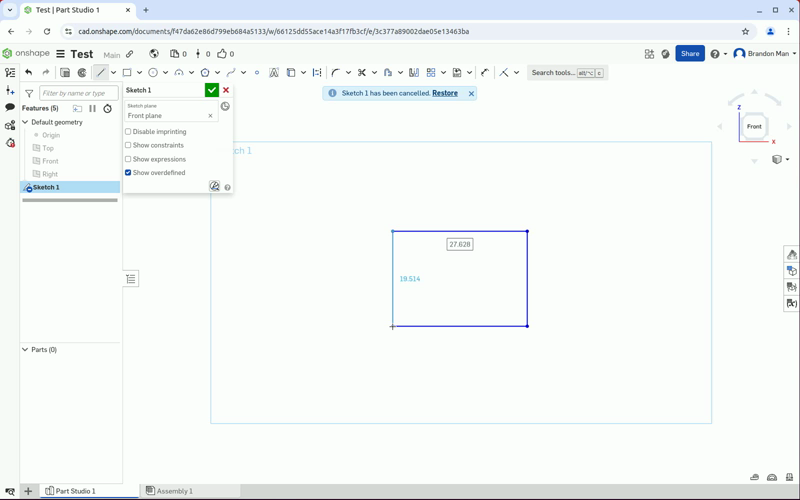
click(392, 326)
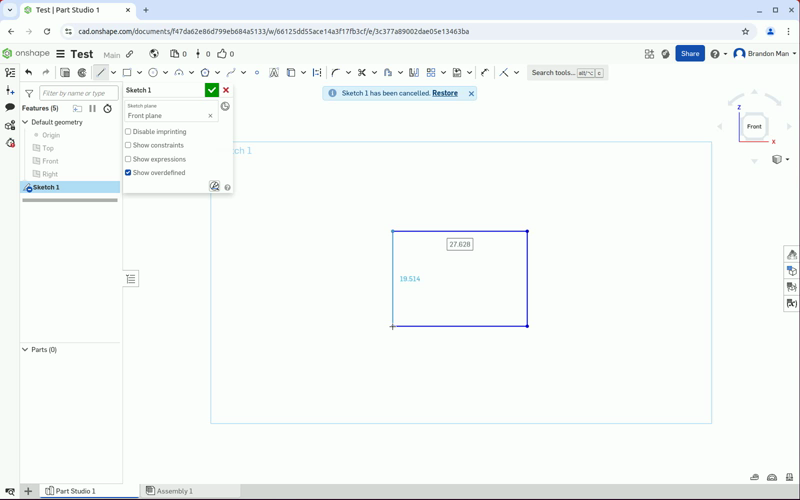
key(esc)
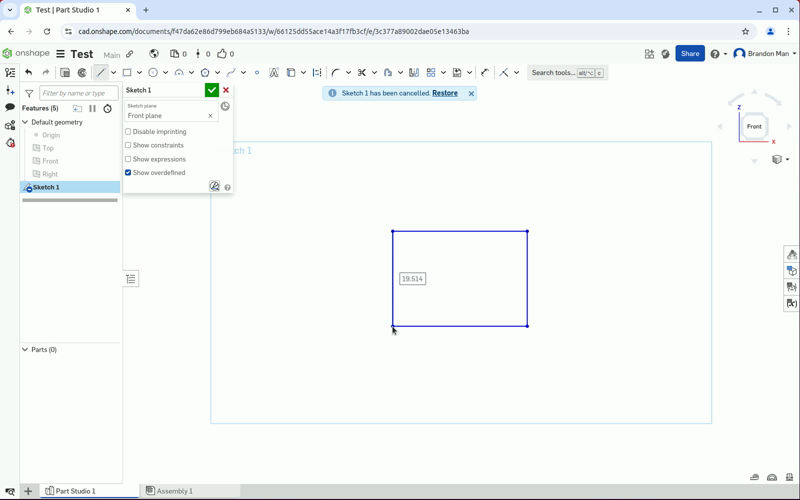
mouse_move(424, 299)
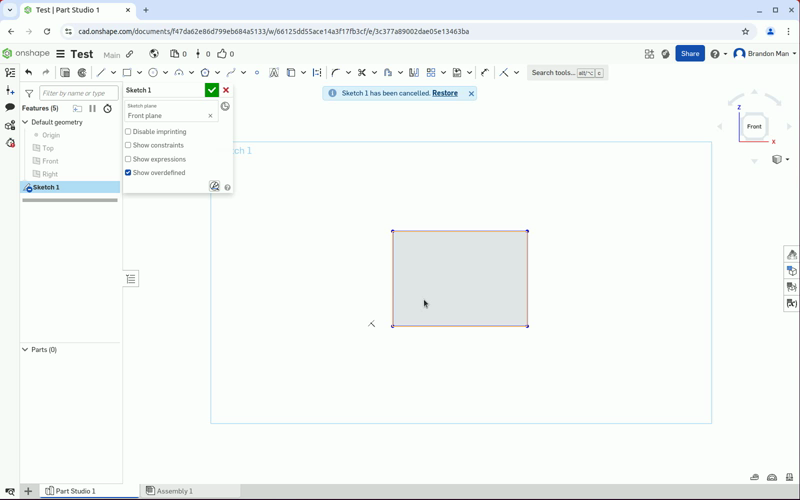
click(424, 299)
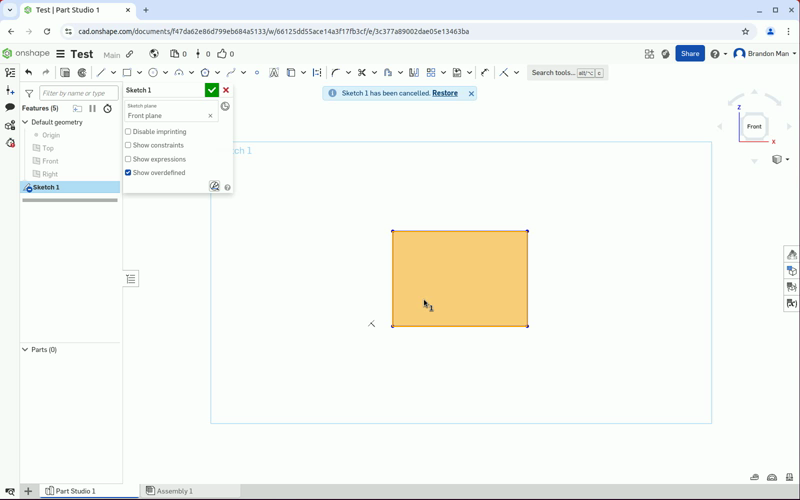
mouse_move(73, 352)
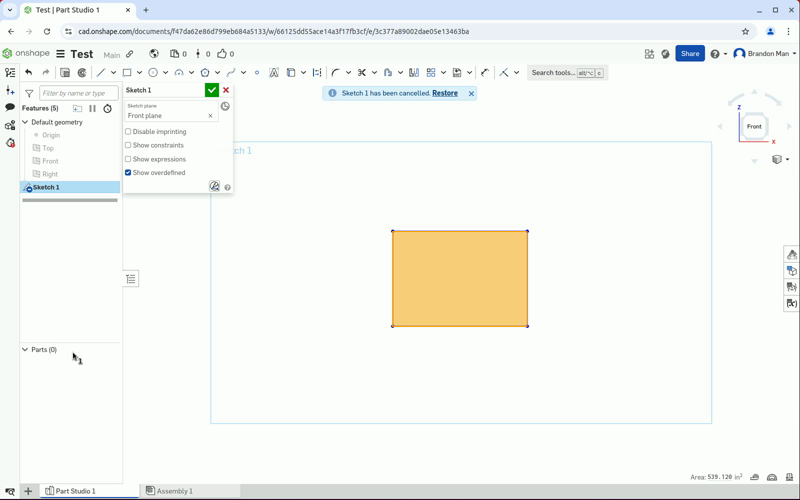
key(shift+y)
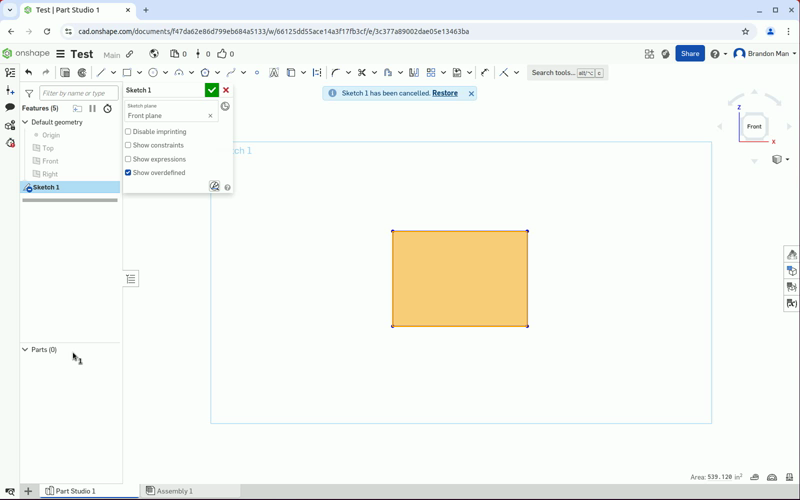
key(shift+e)
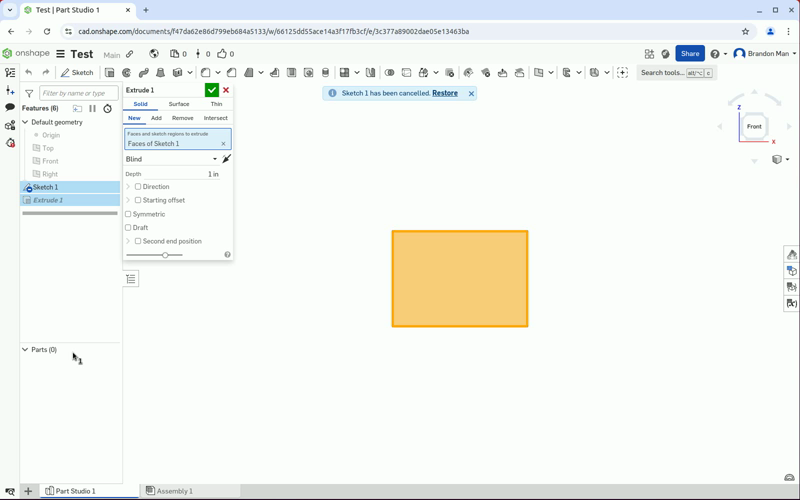
mouse_move(143, 106)
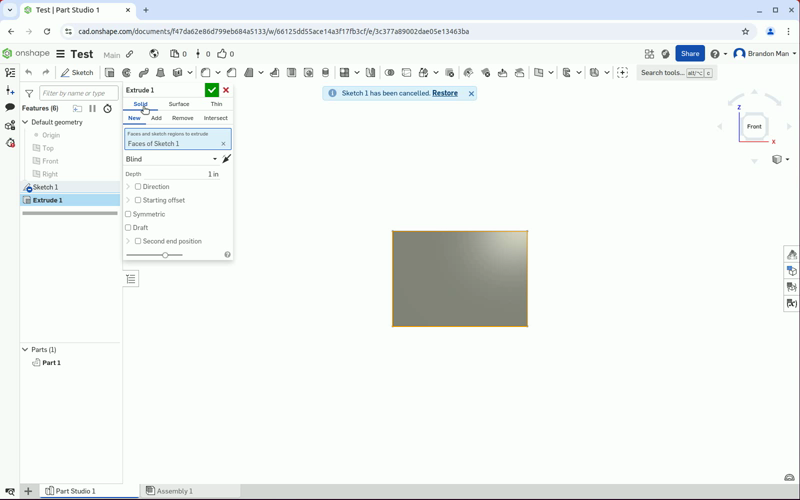
click(143, 106)
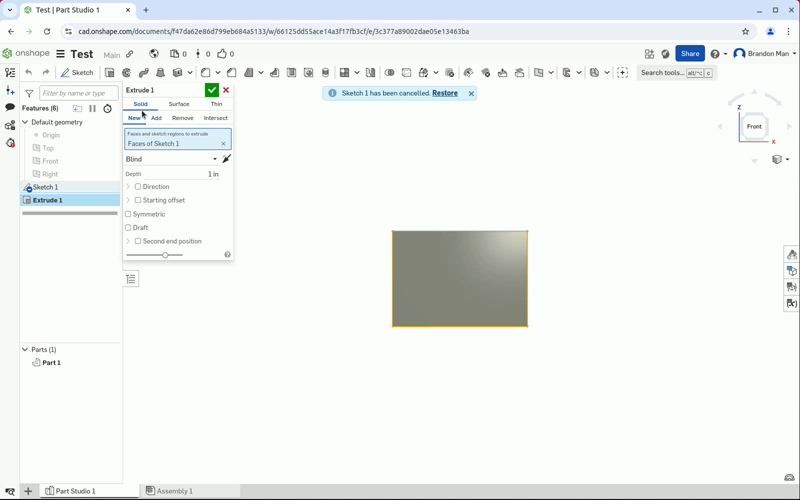
mouse_move(137, 120)
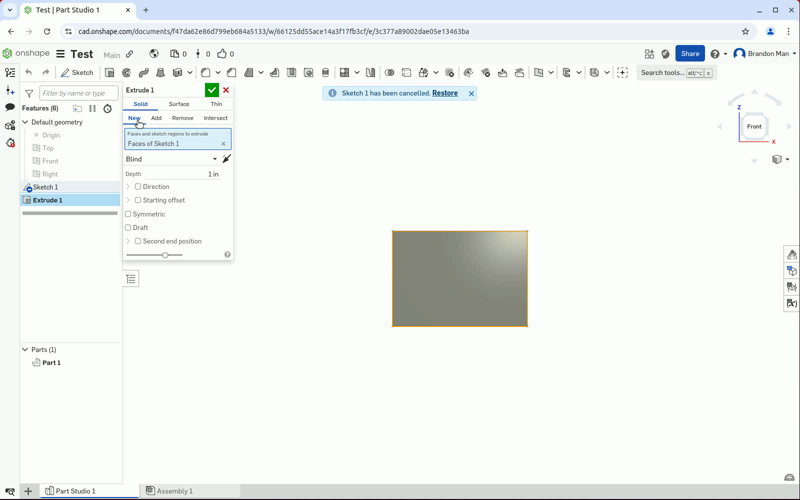
click(137, 120)
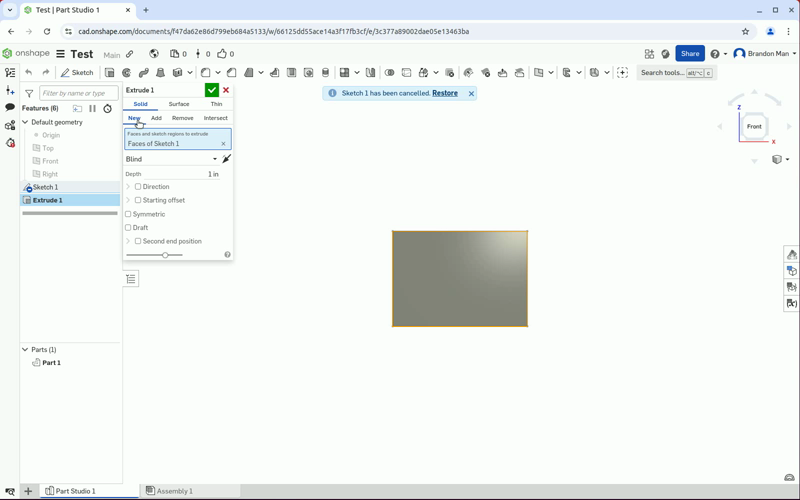
key(tab, 4)
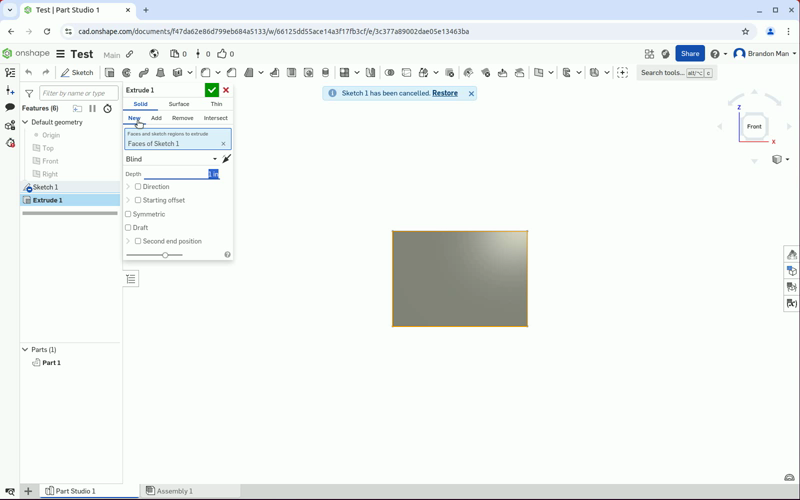
text(23.108)
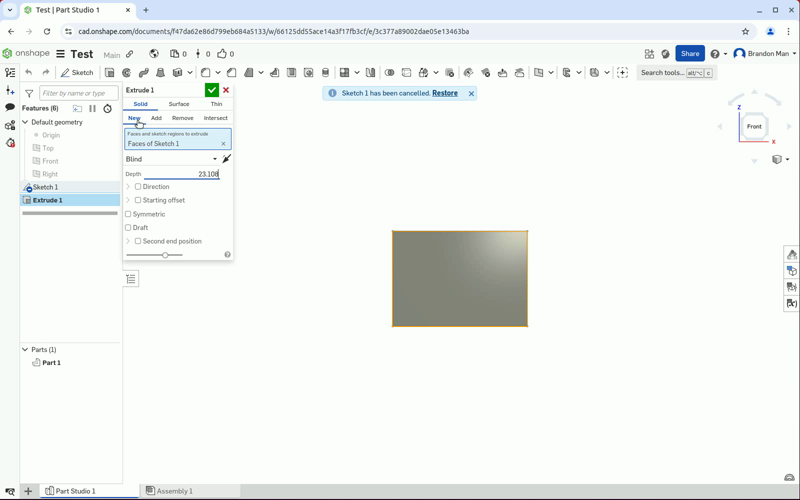
key(enter)
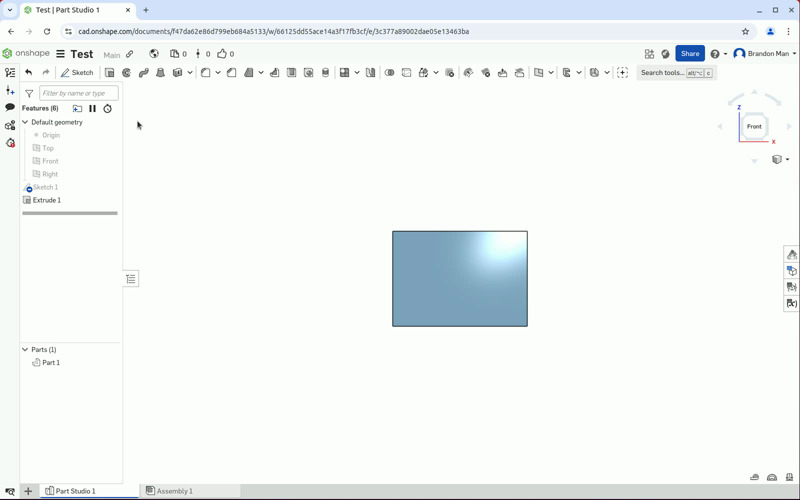
key(shift+h)
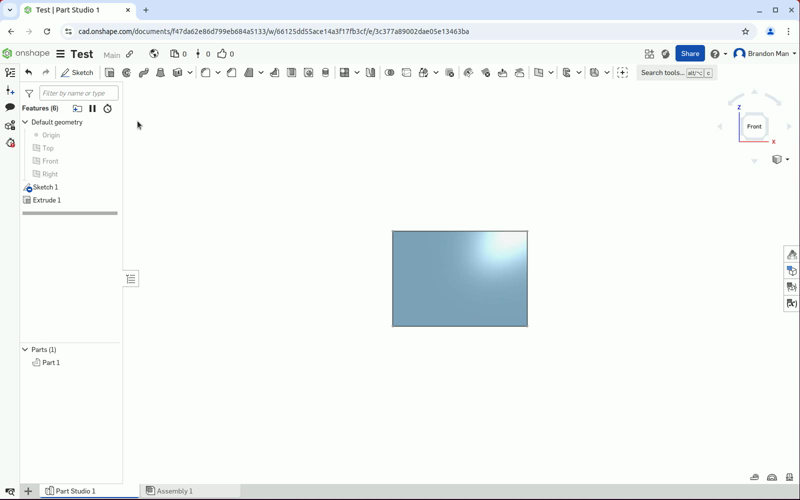
key(shift+h)
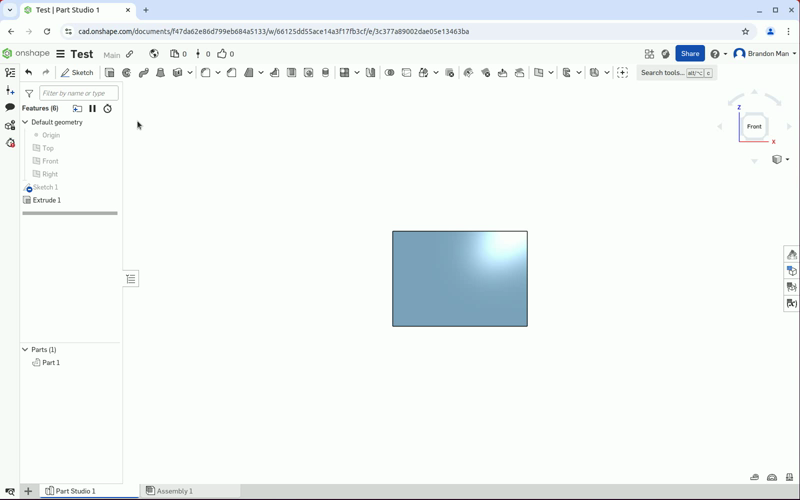
mouse_move(73, 189)
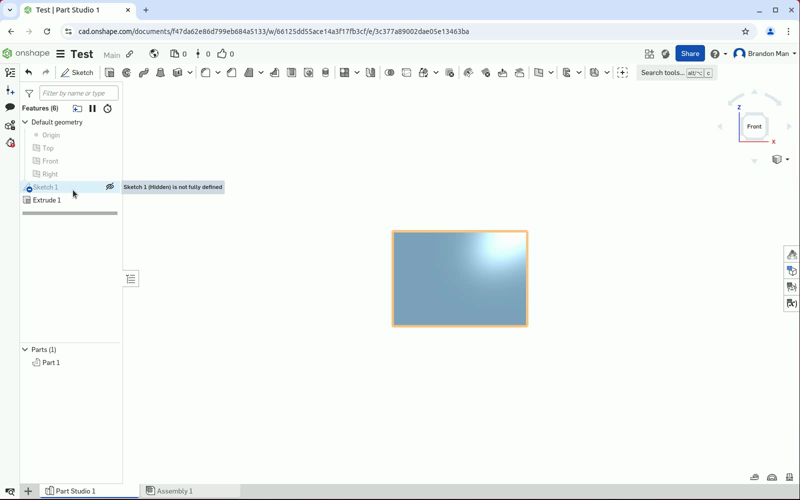
click(73, 189)
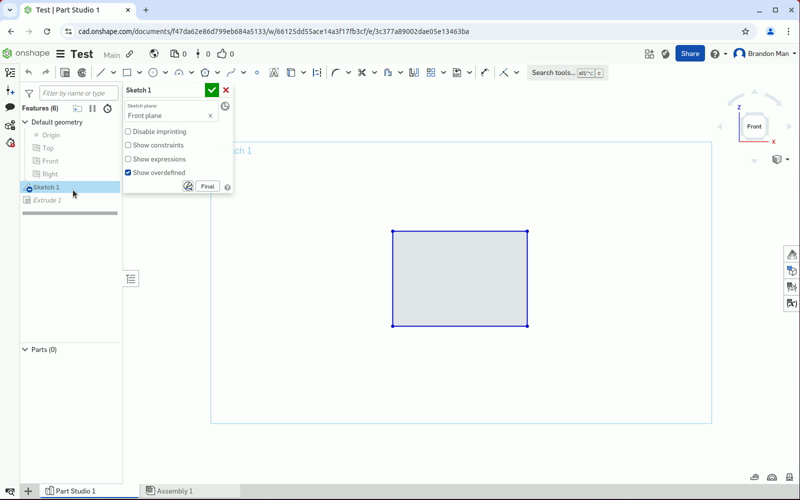
mouse_move(229, 92)
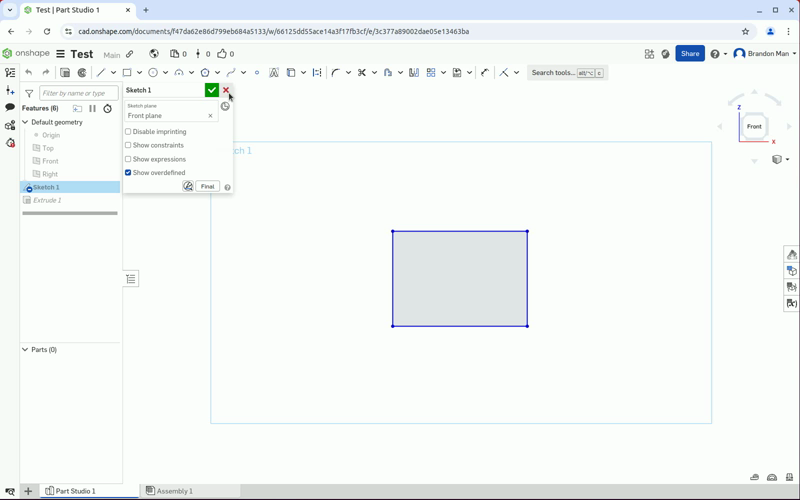
click(229, 92)
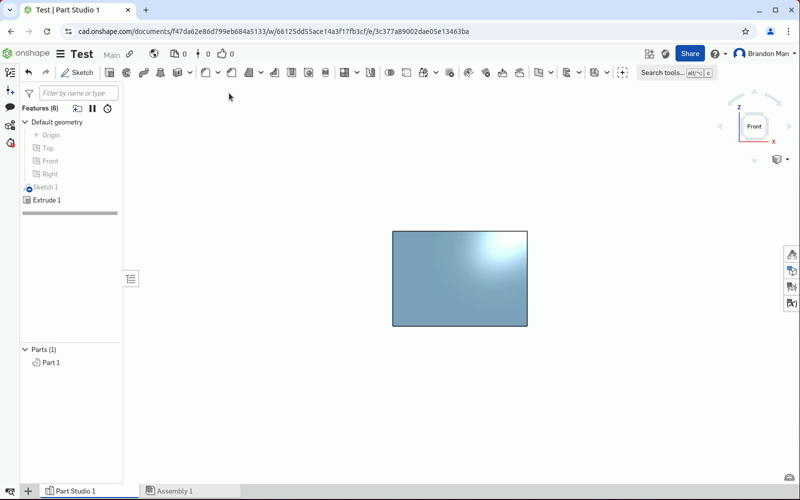
mouse_move(541, 75)
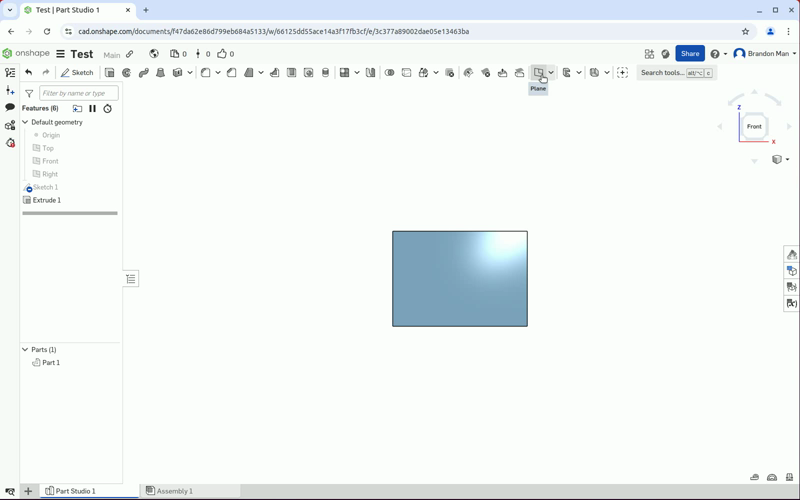
click(541, 75)
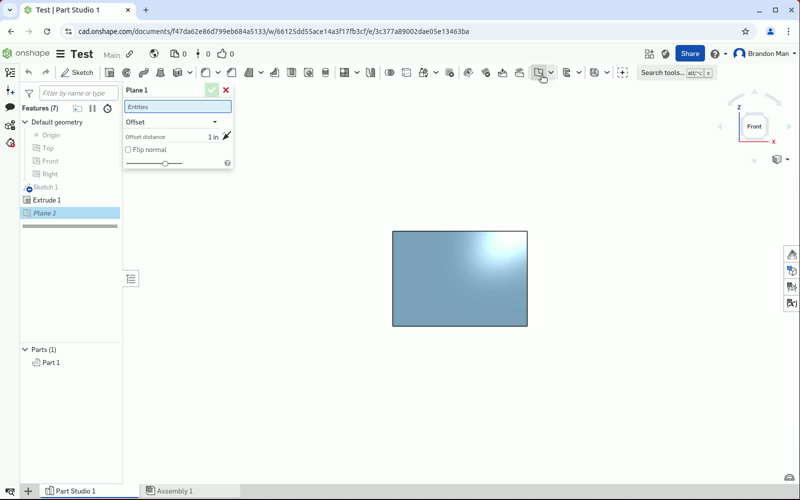
mouse_move(73, 163)
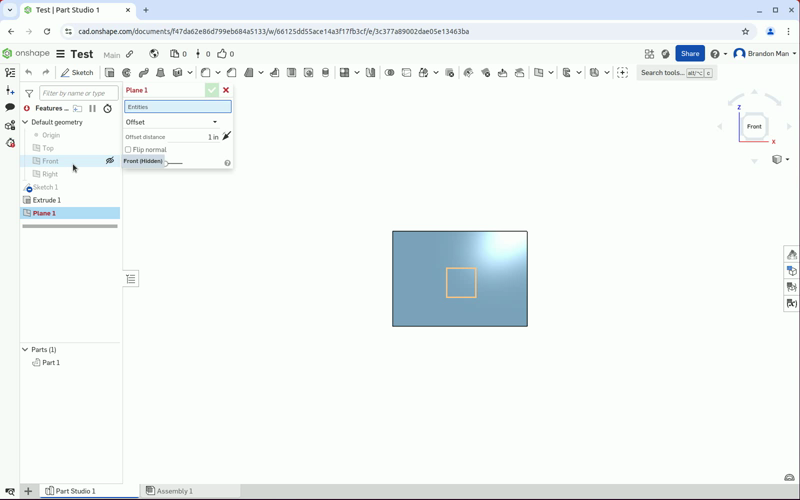
click(73, 163)
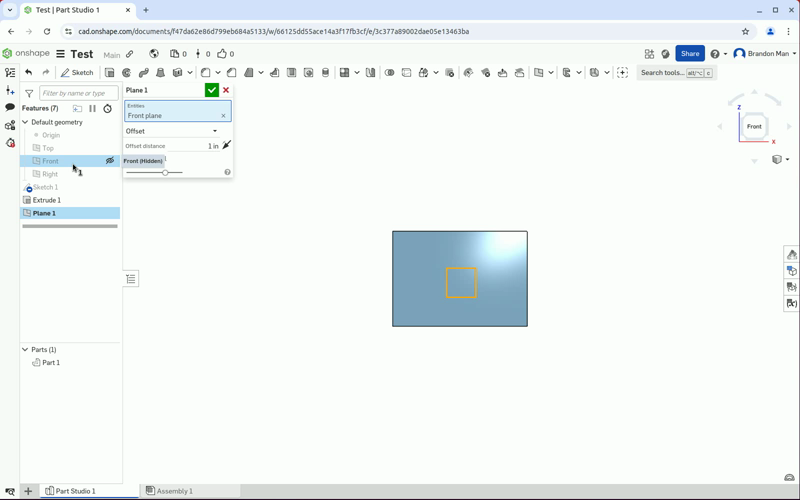
key(tab, 2)
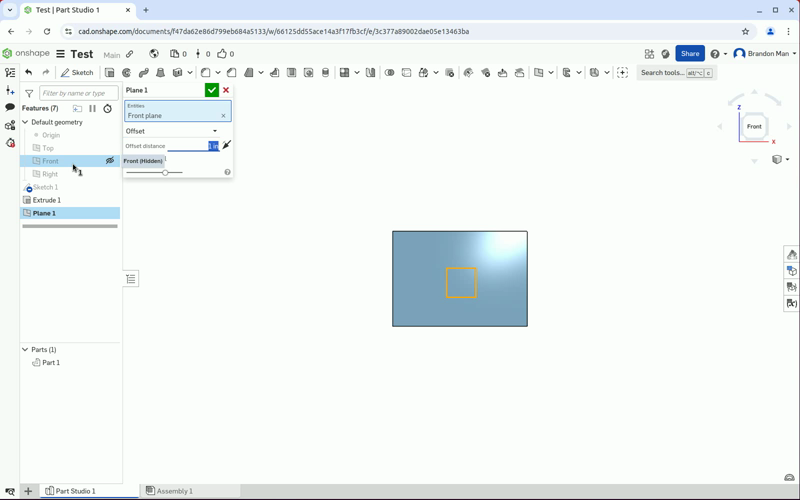
text(23.108)
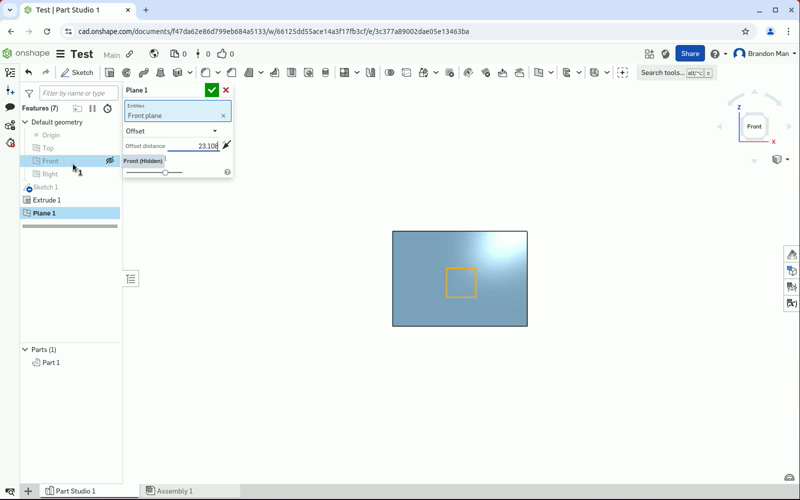
key(enter, 2)
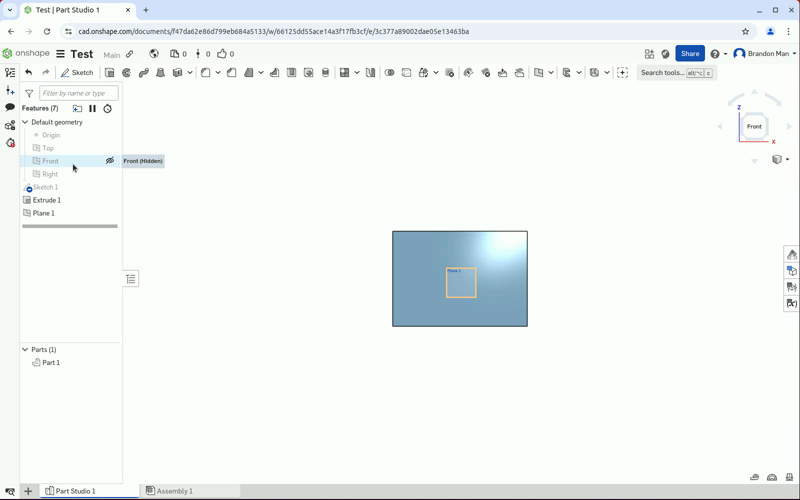
key(shift+s)
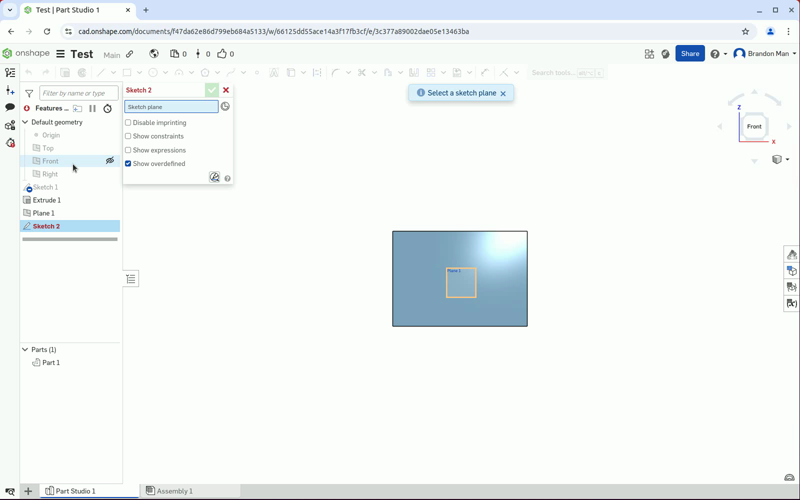
mouse_move(73, 215)
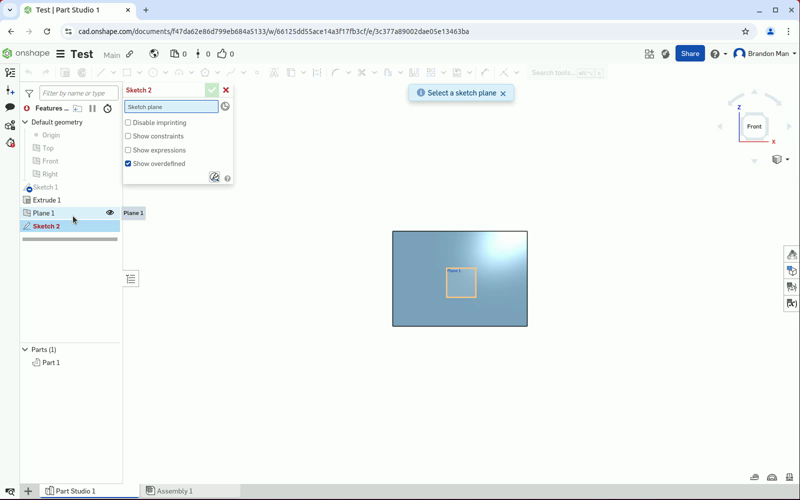
click(73, 215)
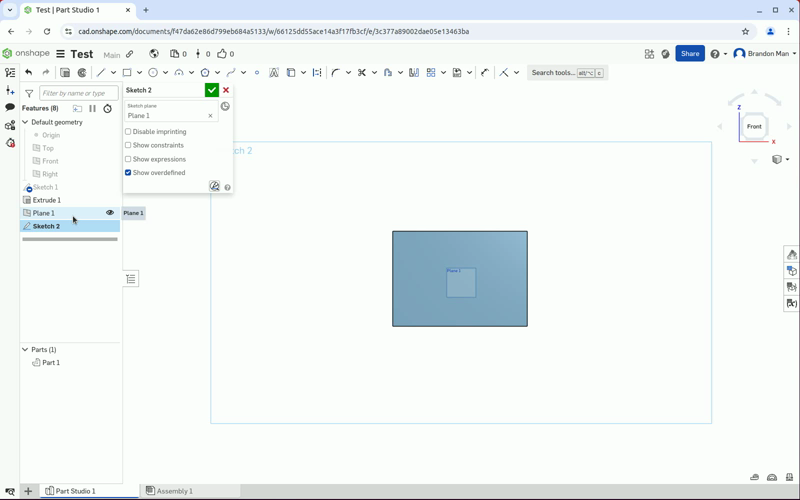
mouse_move(73, 352)
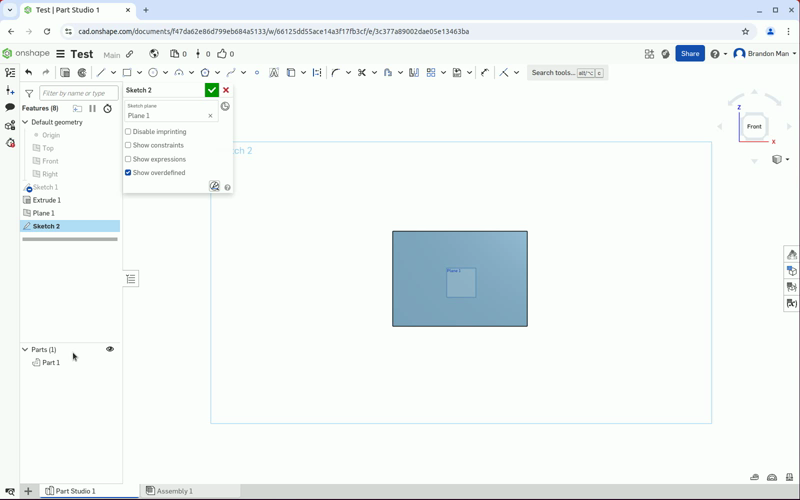
key(y)
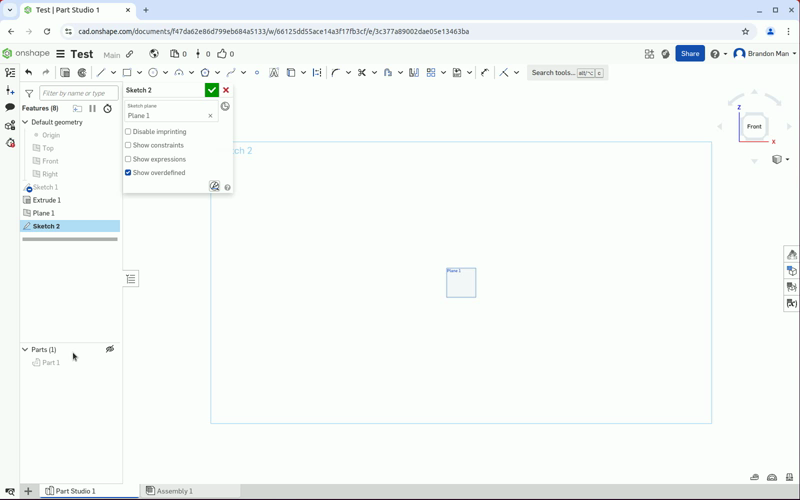
key(c)
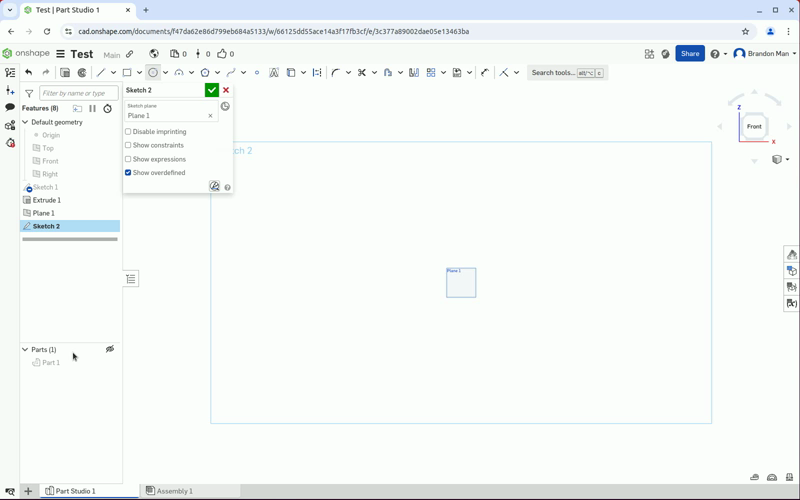
key_down(shift)
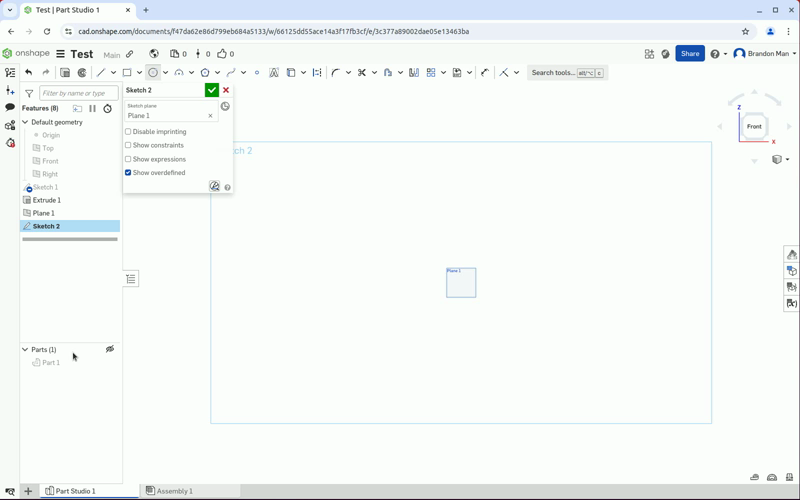
mouse_move(447, 271)
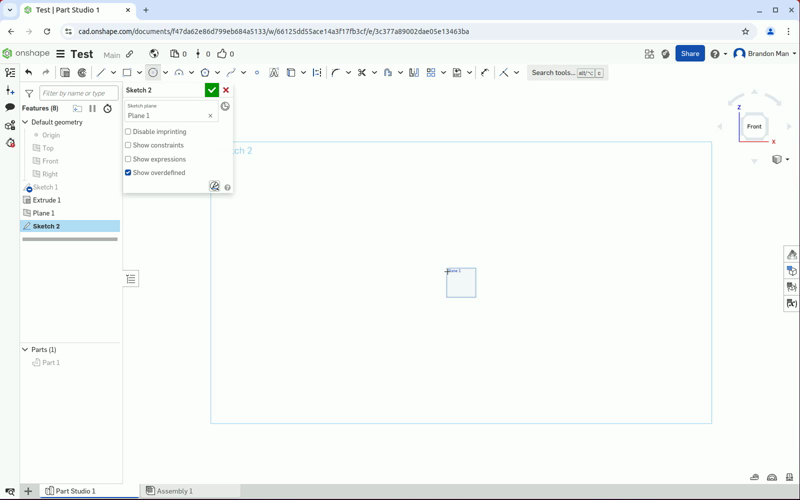
click(447, 271)
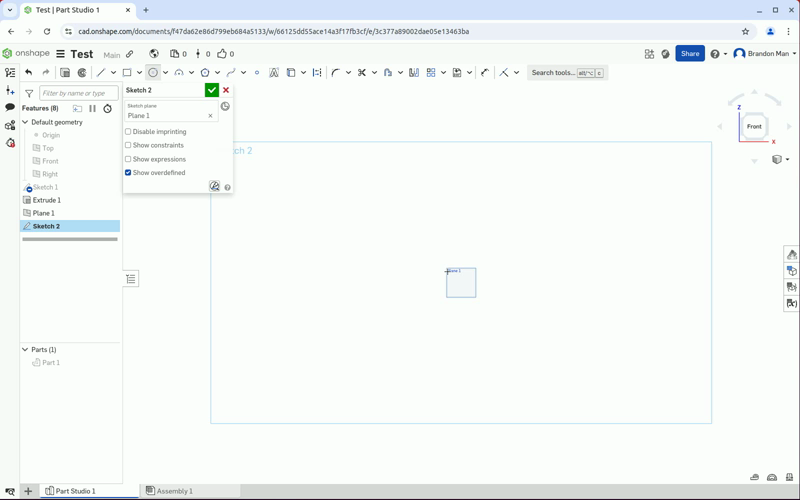
key_up(shift)
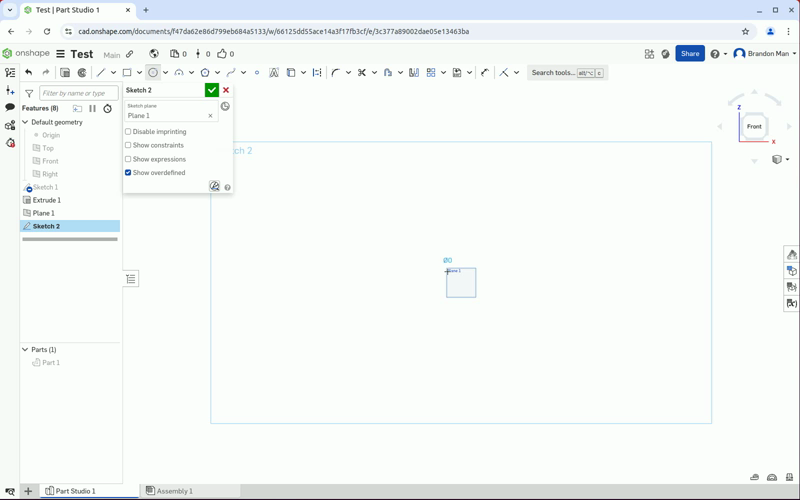
mouse_move(472, 271)
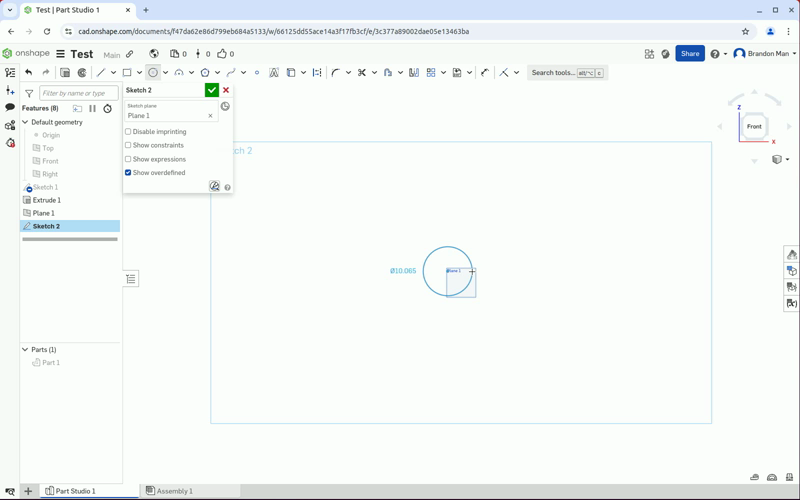
click(472, 271)
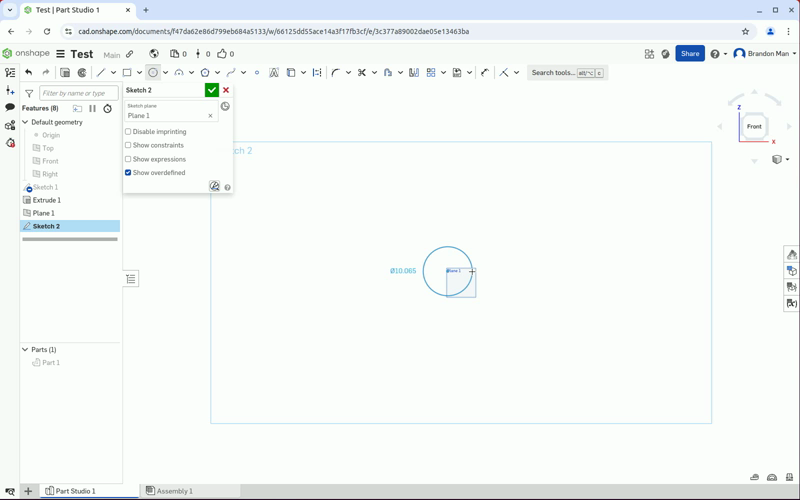
key(esc)
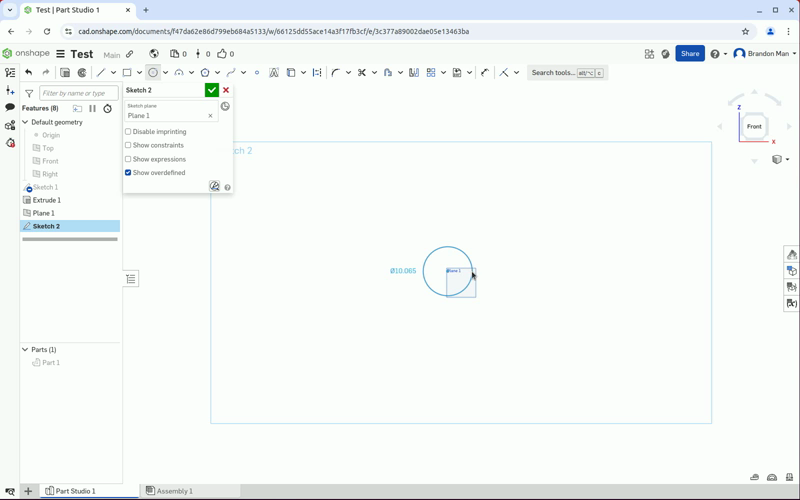
mouse_move(445, 276)
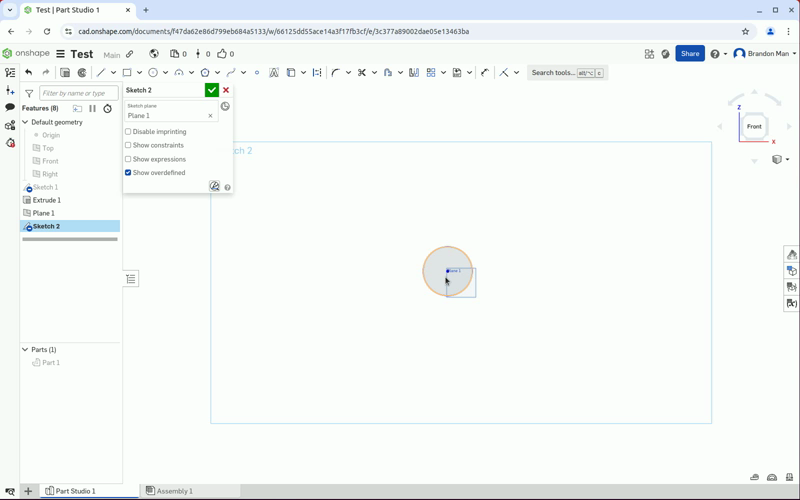
click(445, 276)
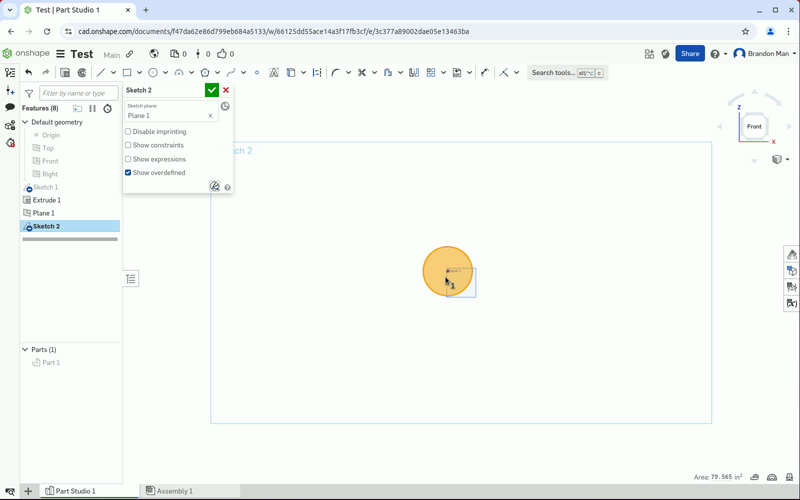
mouse_move(73, 352)
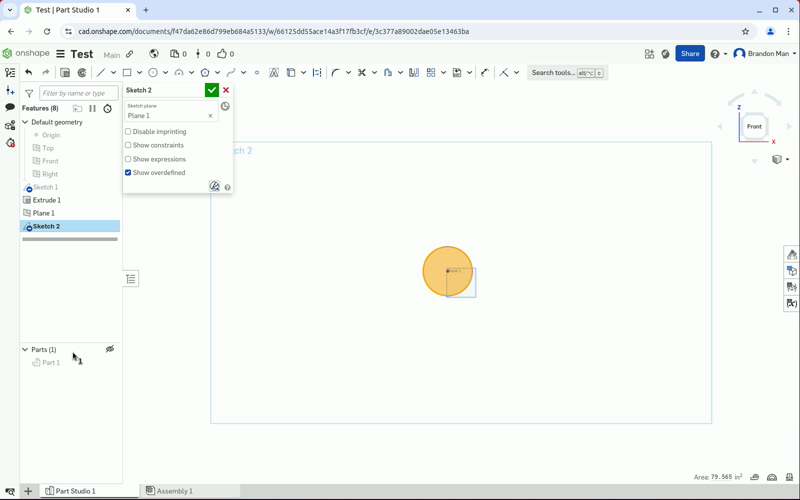
key(shift+y)
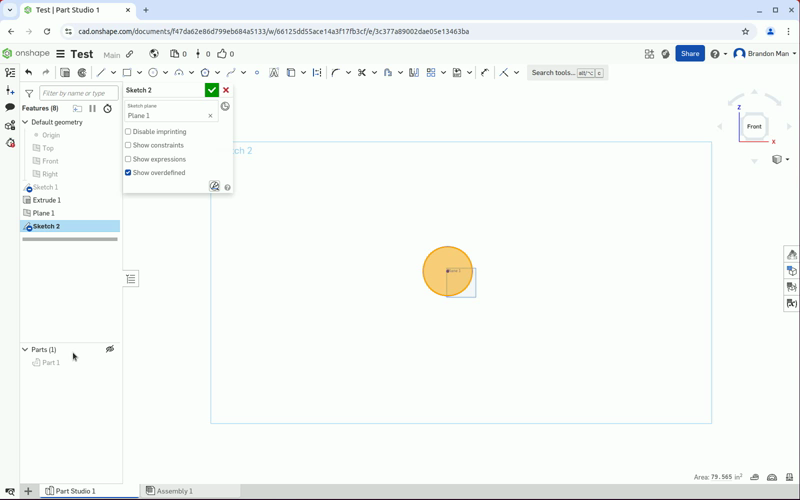
key(shift+e)
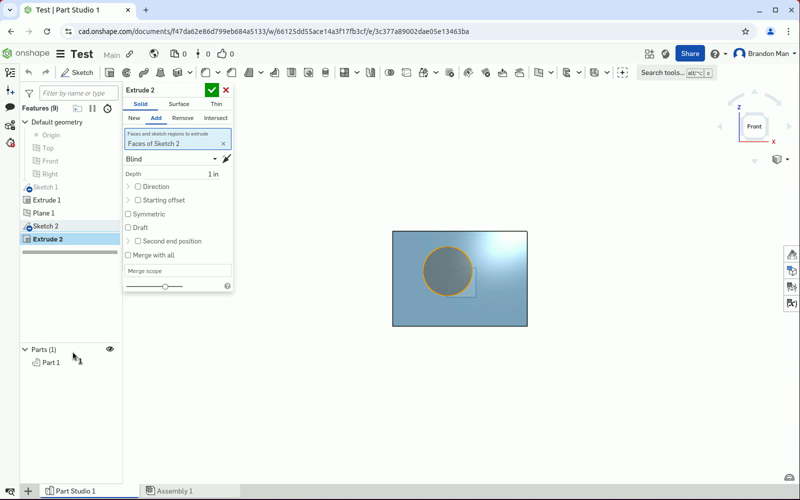
mouse_move(143, 106)
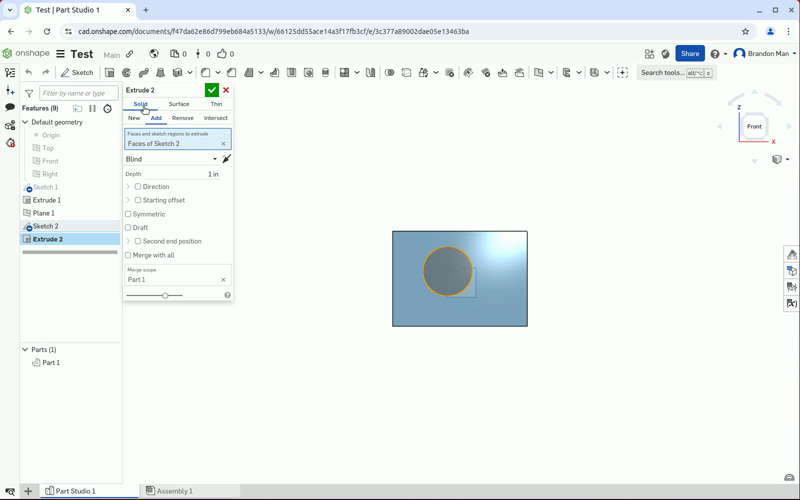
click(143, 106)
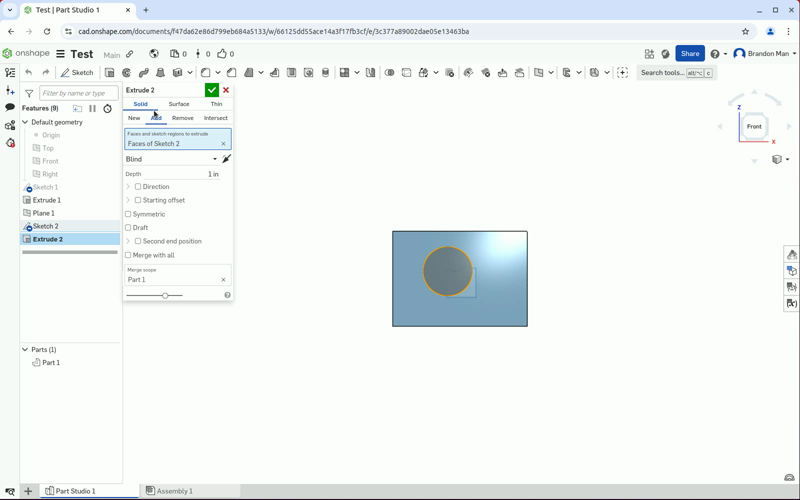
mouse_move(186, 120)
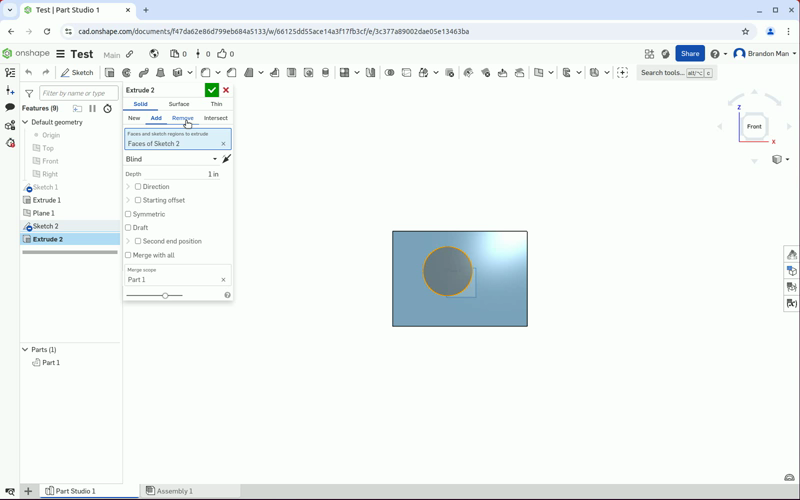
click(186, 120)
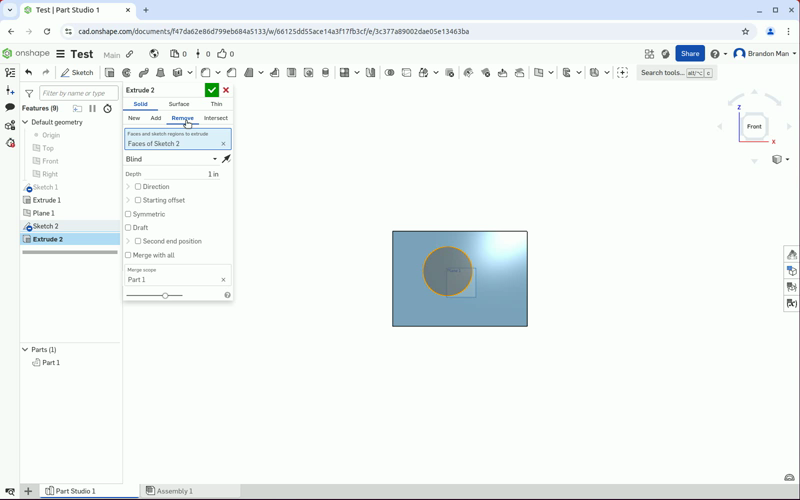
key(tab, 4)
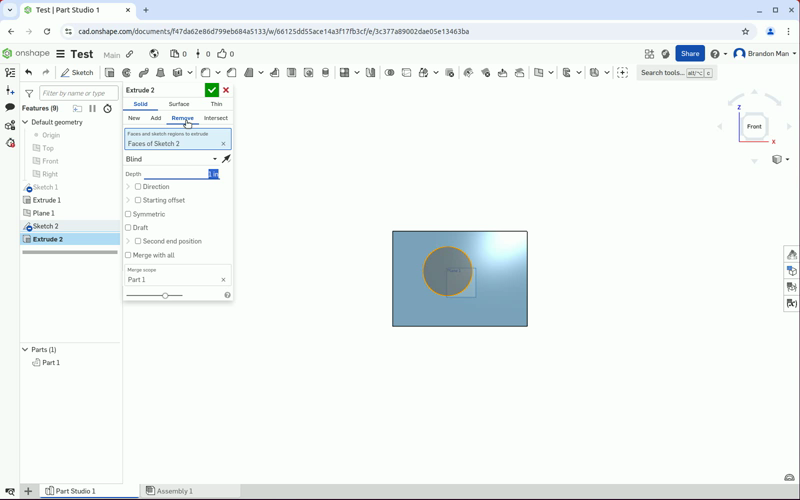
text(30.089)
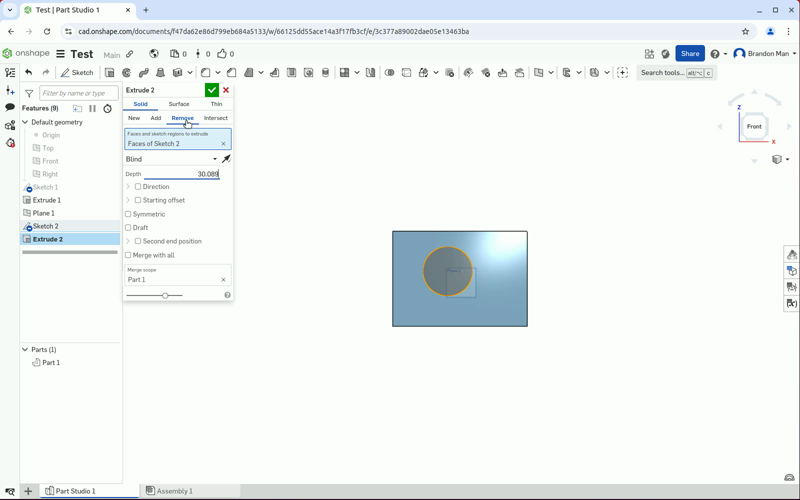
key(tab, 6)
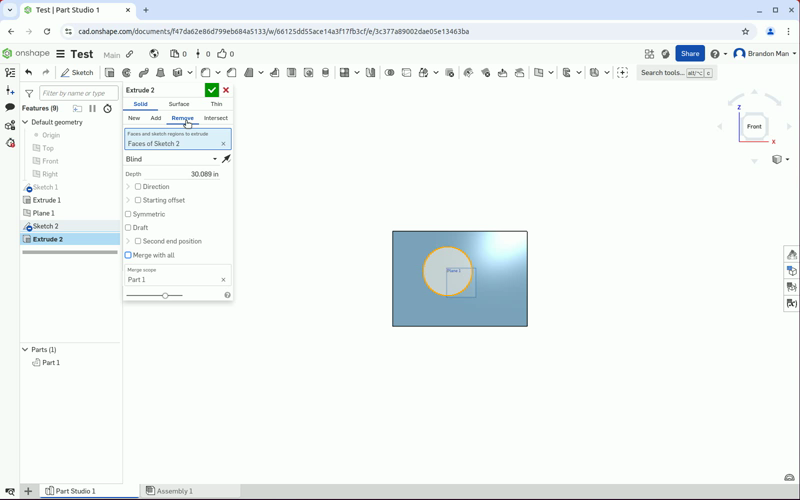
key(space)
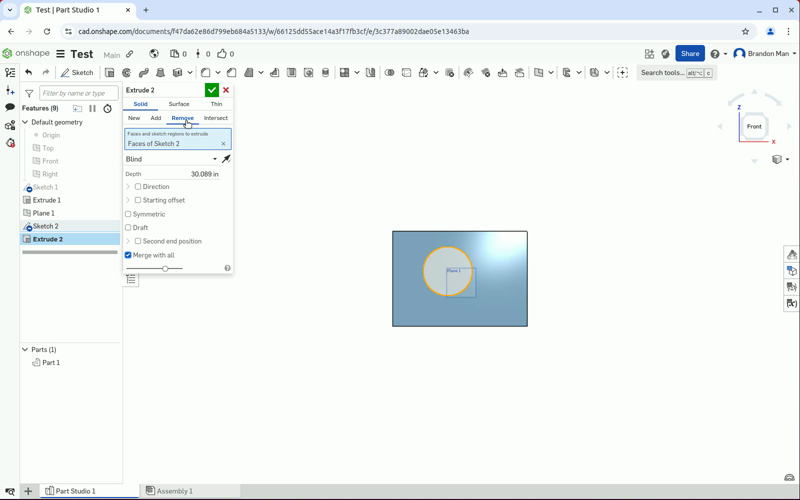
key(enter)
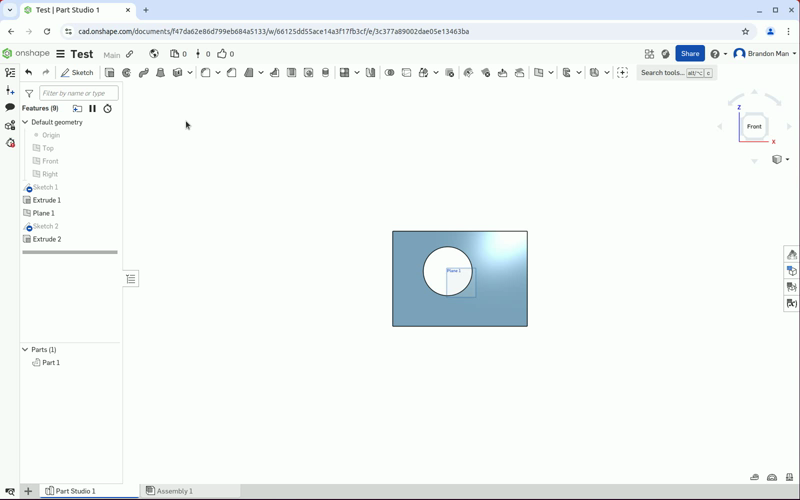
key(shift+h)
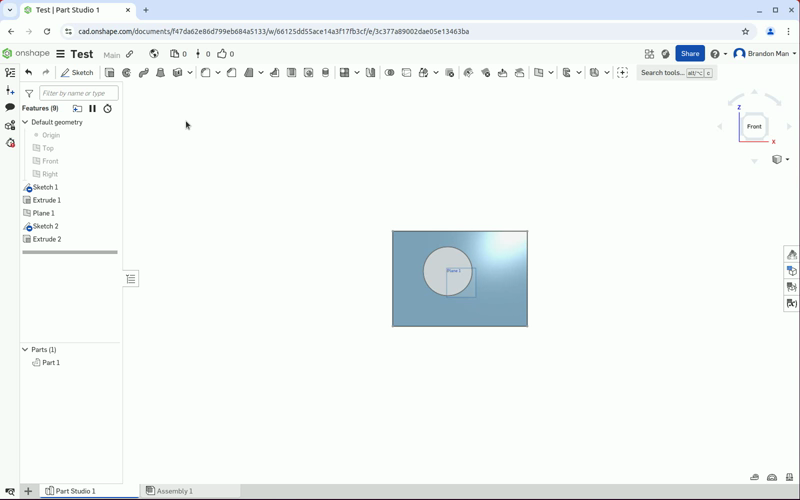
key(shift+h)
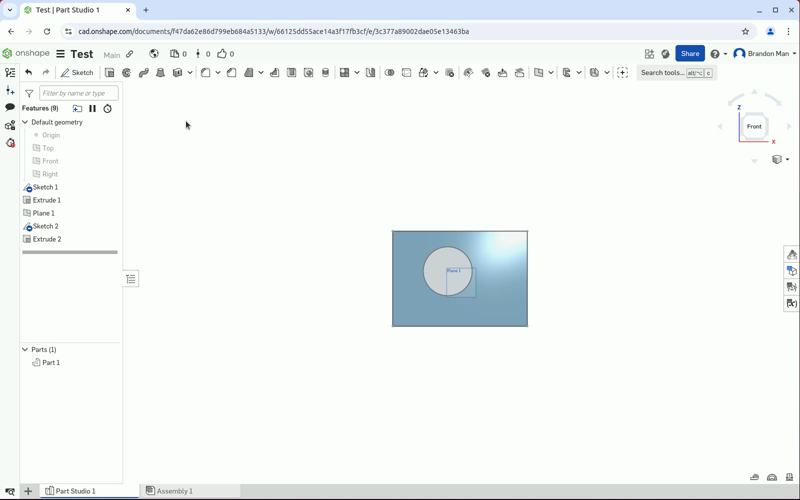
key(shift+7)
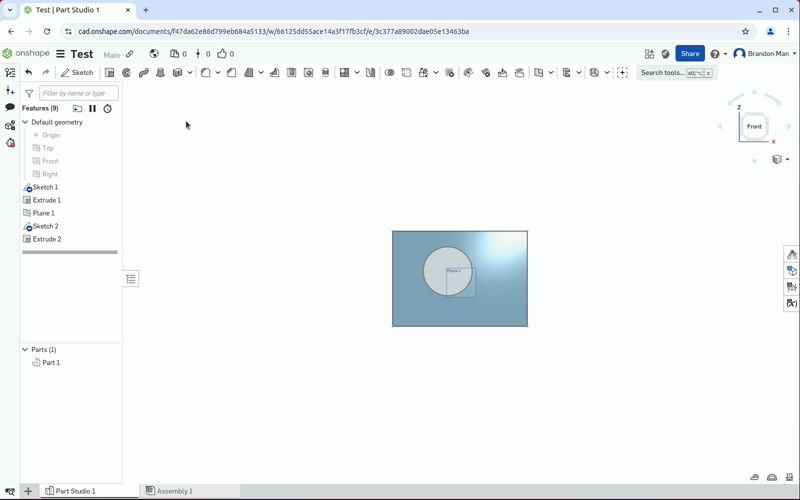
key(left, 2)
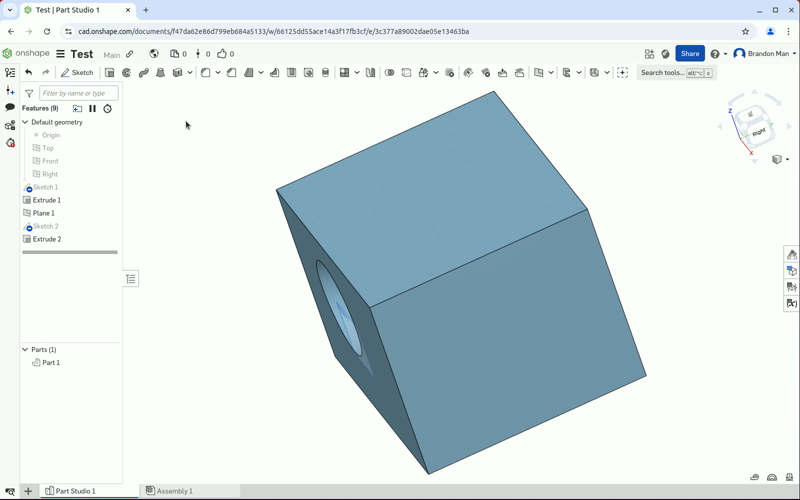
key(down, 2)
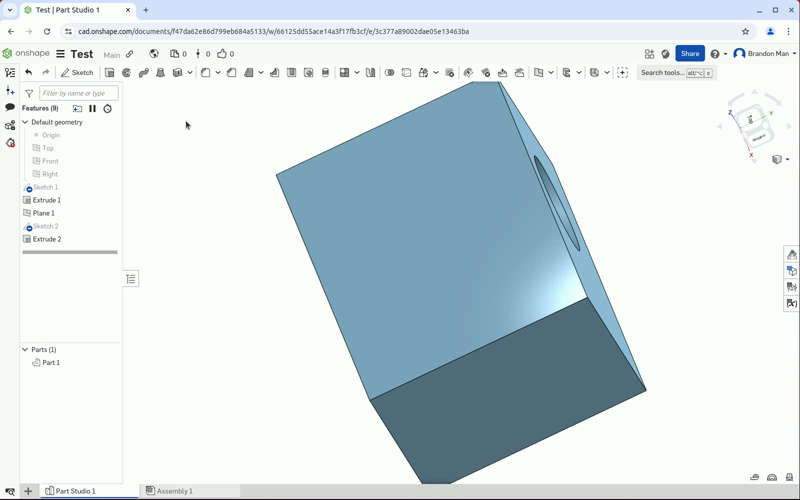
key(up, 2)
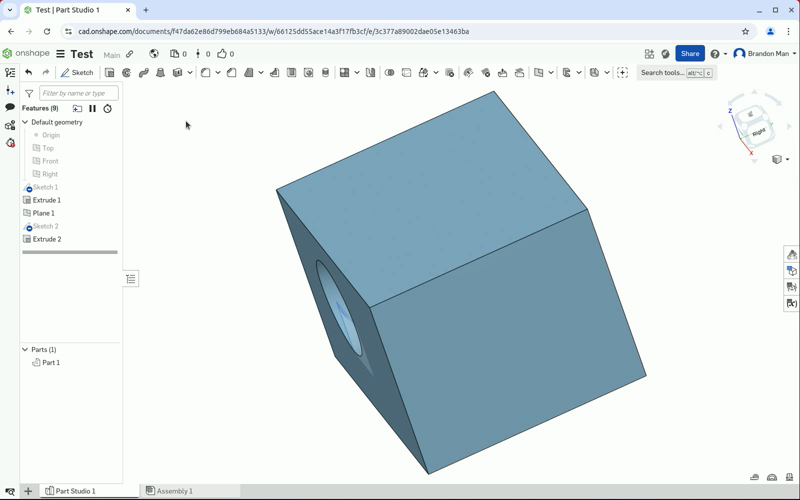
key(right, 2)
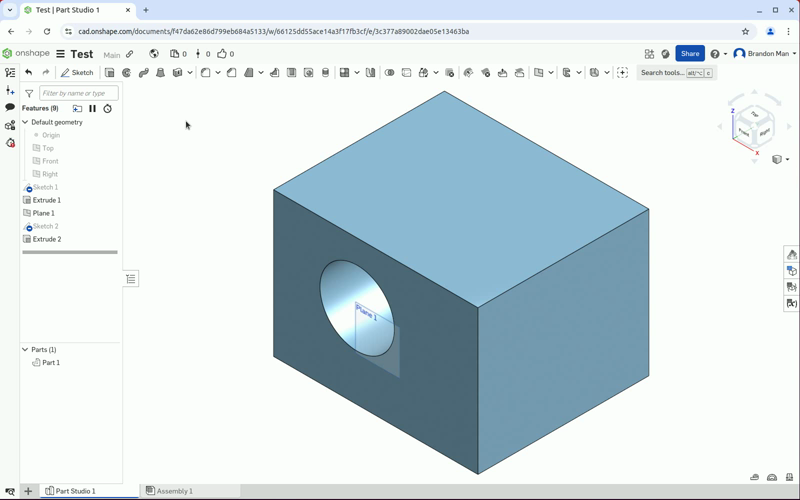
mouse_move(73, 189)
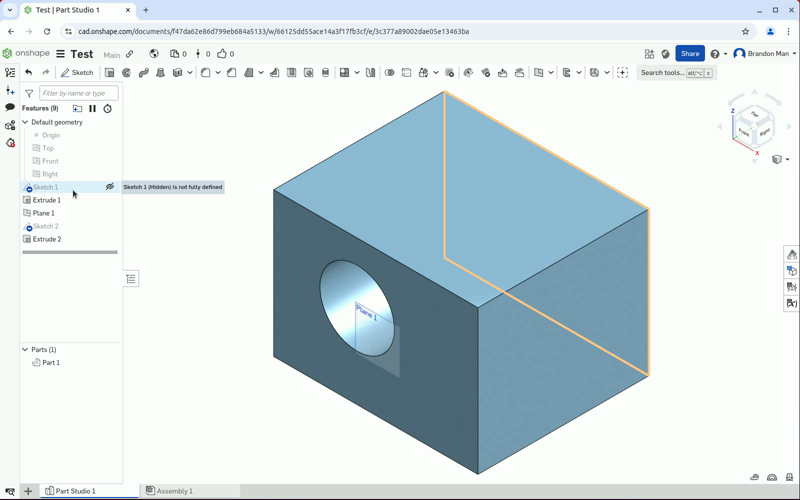
click(73, 189)